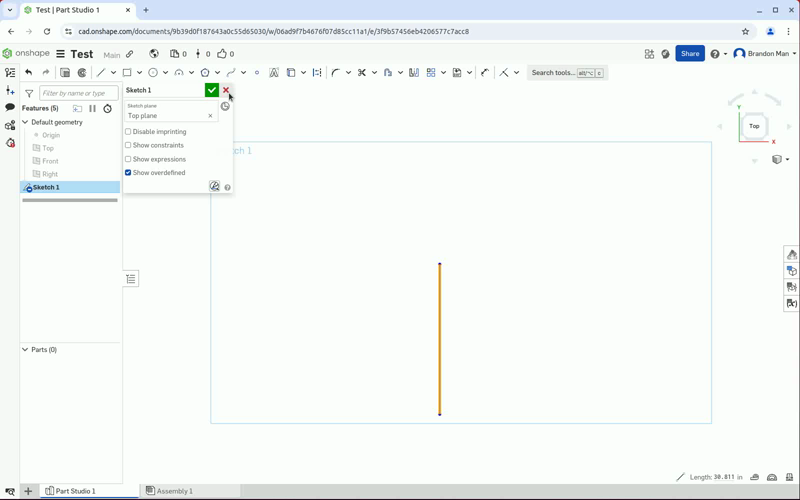
key(shift+h)
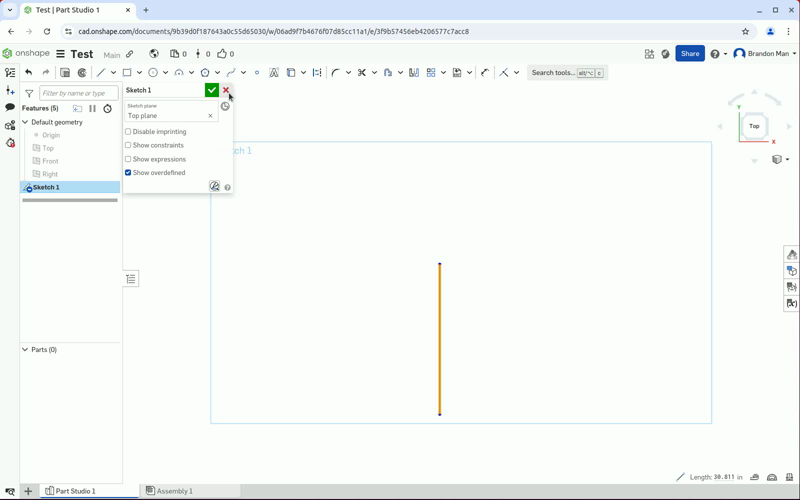
key(shift+s)
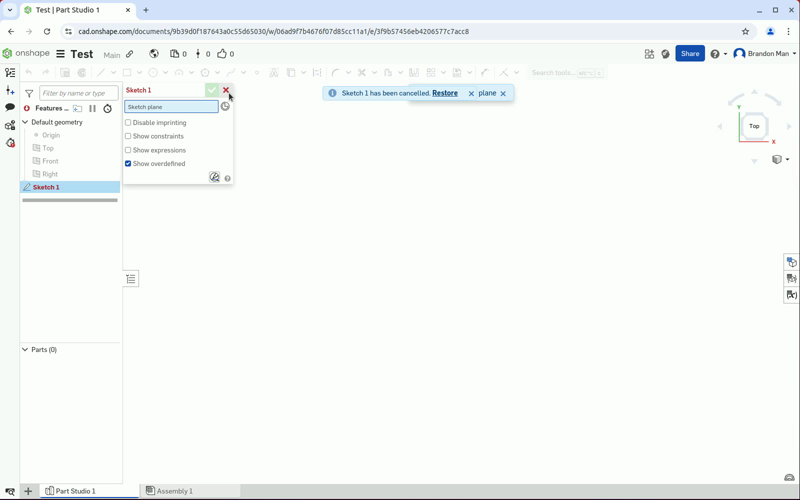
mouse_move(73, 150)
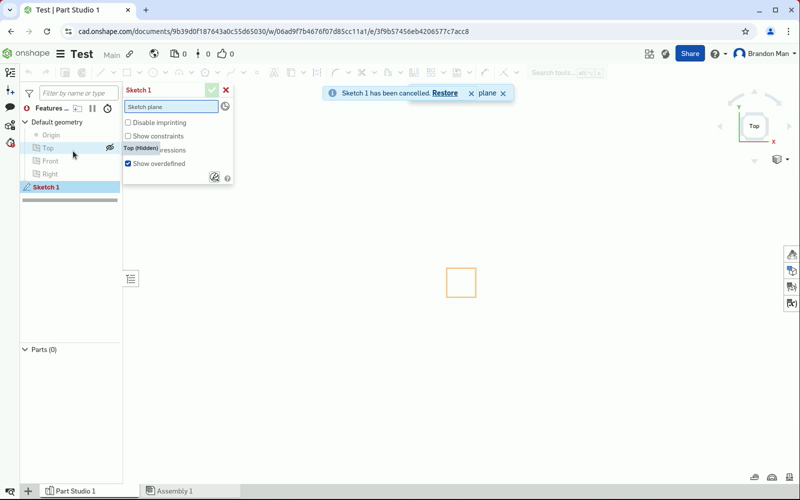
click(73, 150)
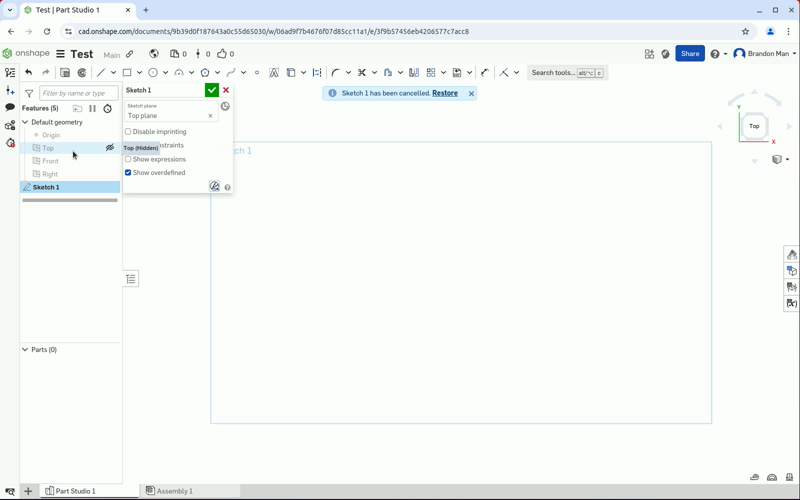
mouse_move(73, 352)
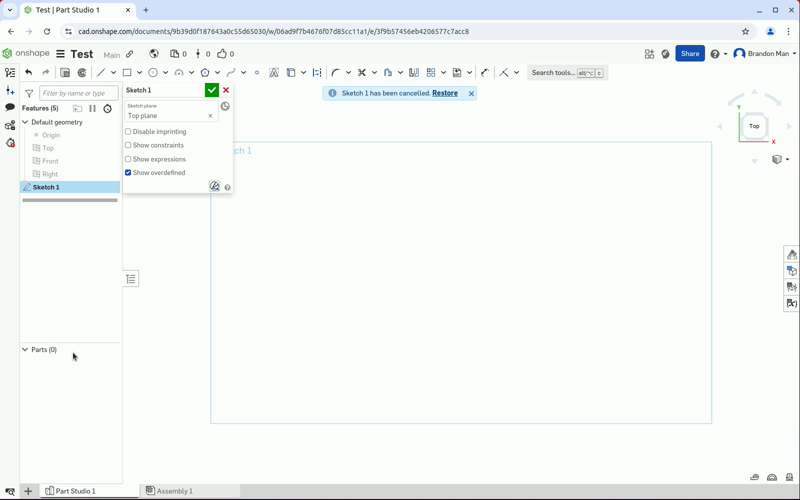
key(y)
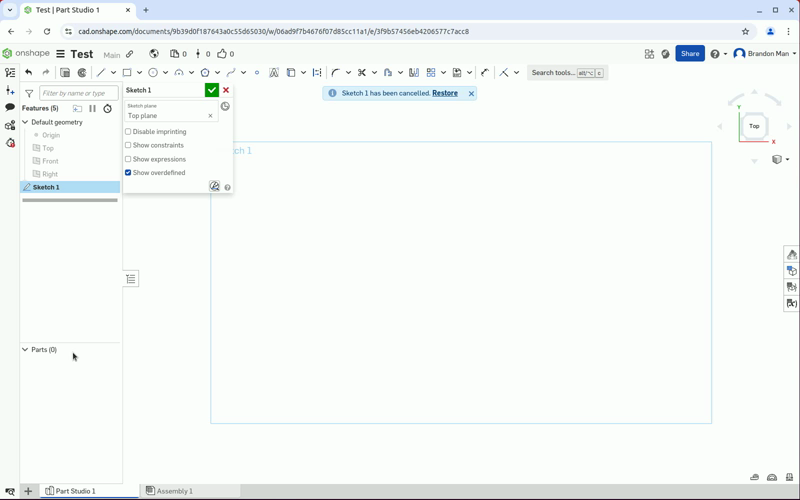
key(l)
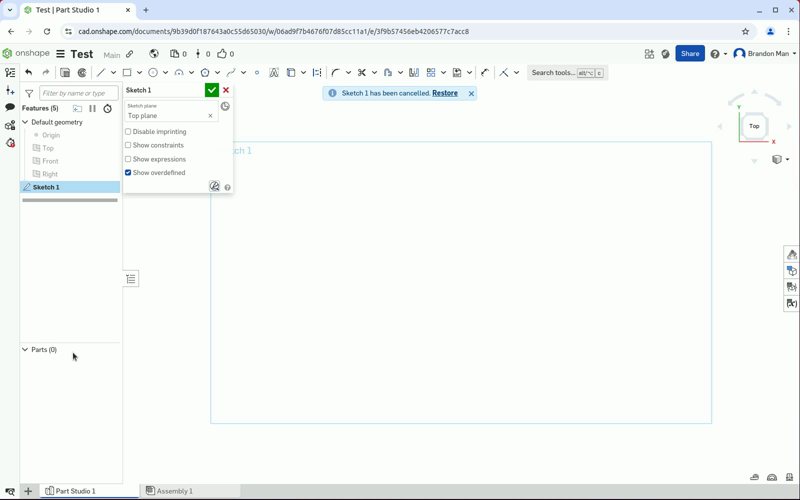
key_down(shift)
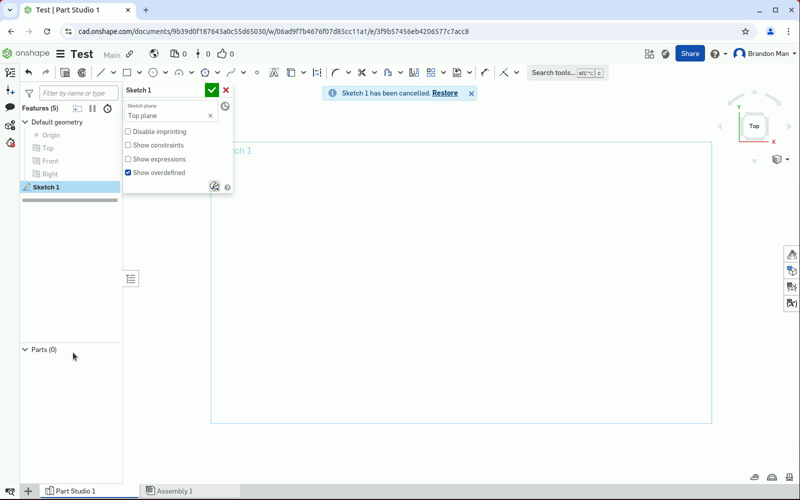
mouse_move(348, 333)
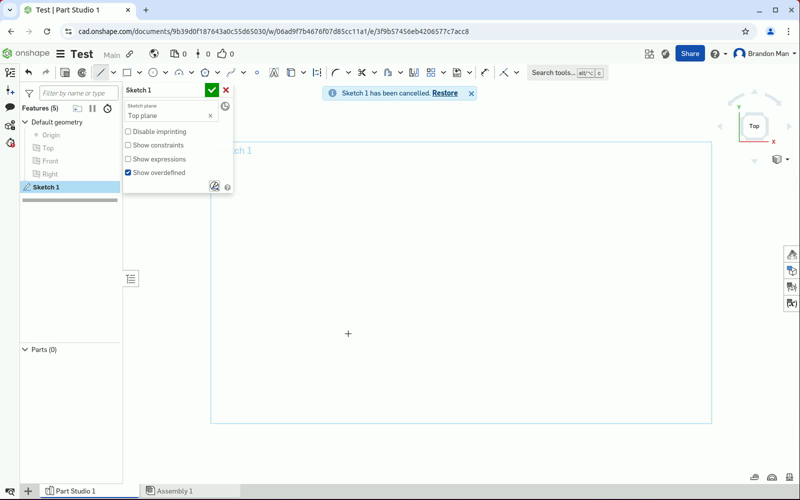
click(348, 333)
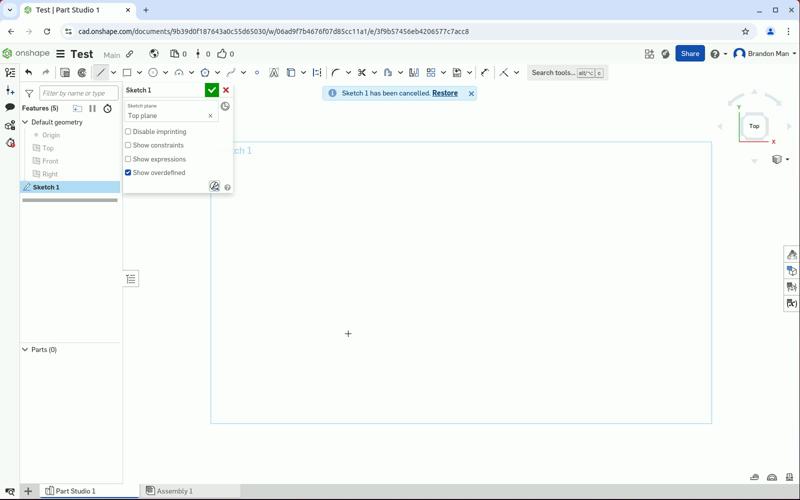
key_up(shift)
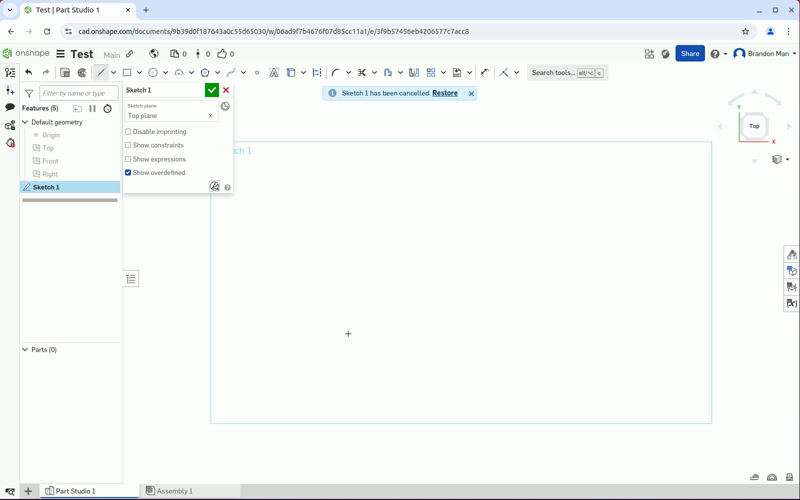
key_down(shift)
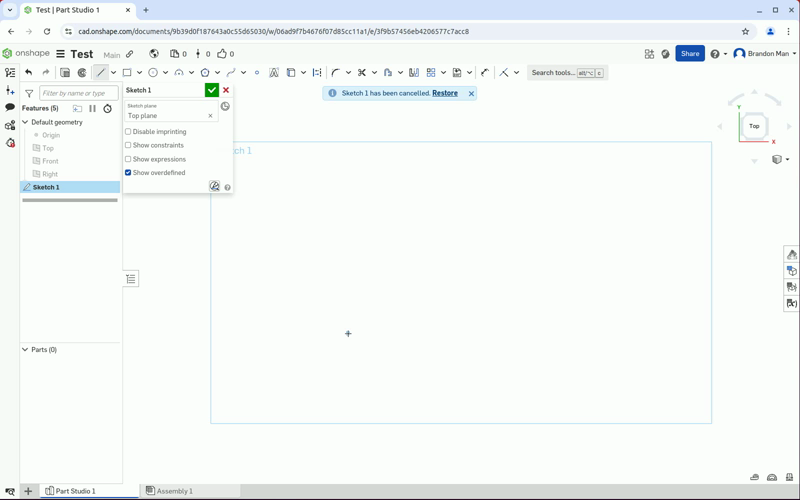
mouse_move(378, 333)
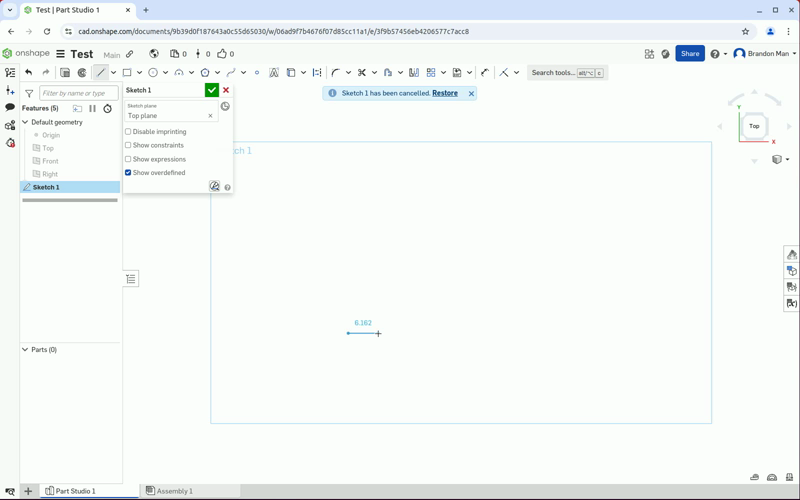
mouse_move(399, 333)
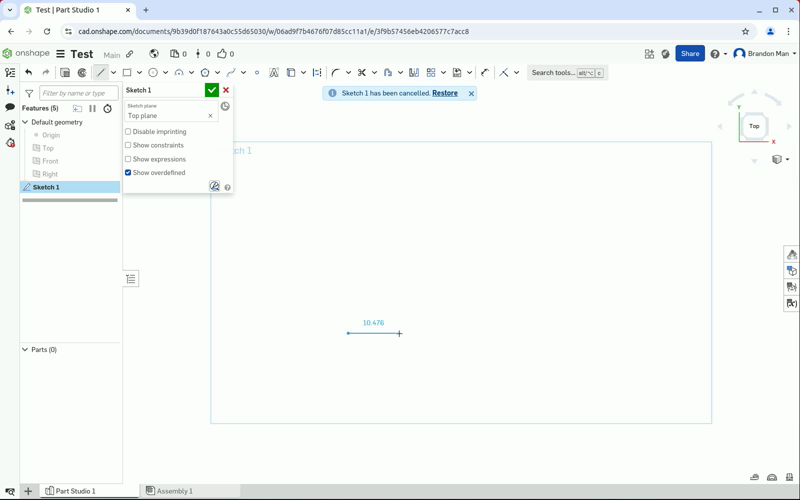
click(399, 333)
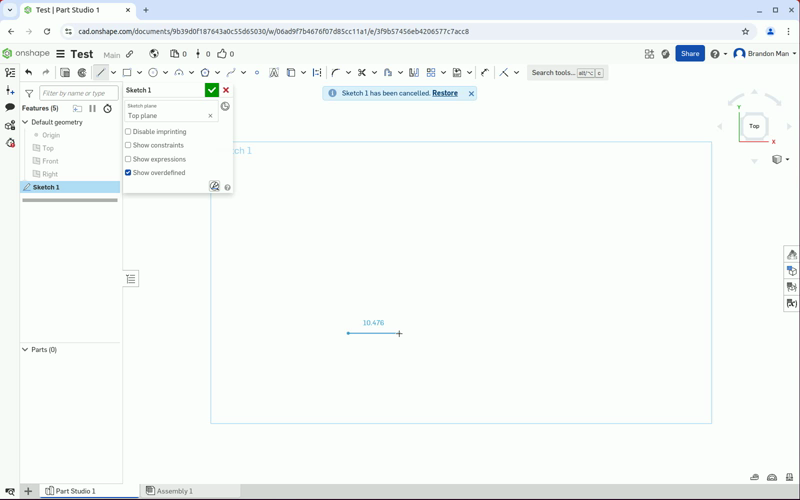
key_up(shift)
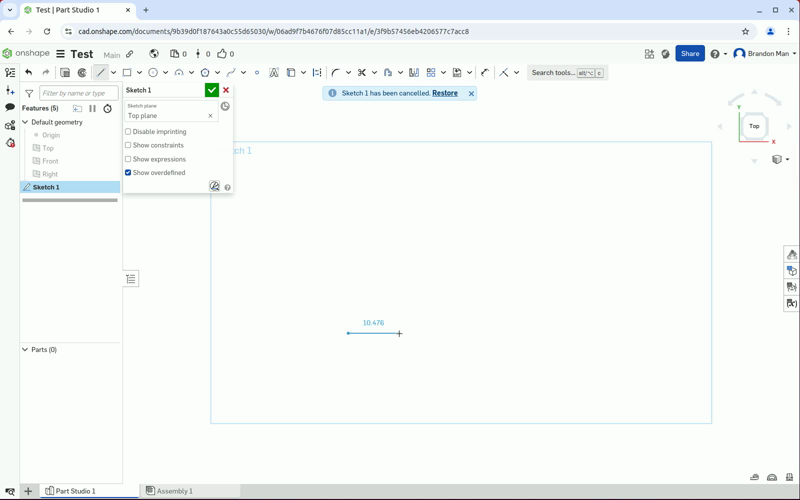
key_down(shift)
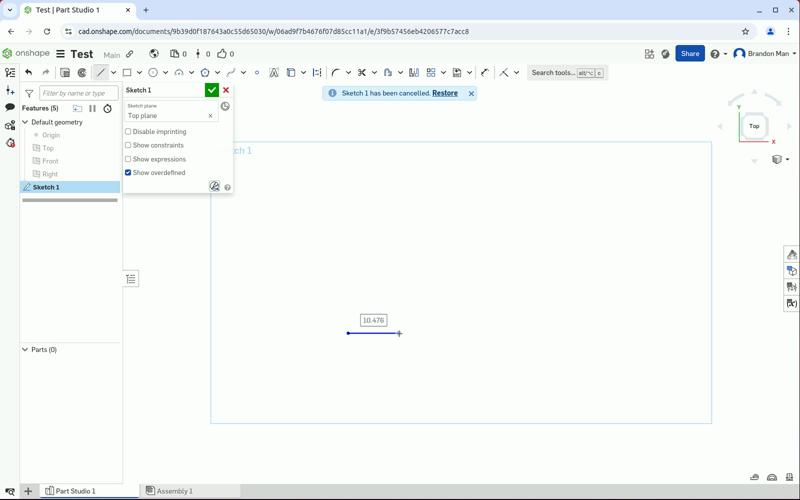
mouse_move(399, 232)
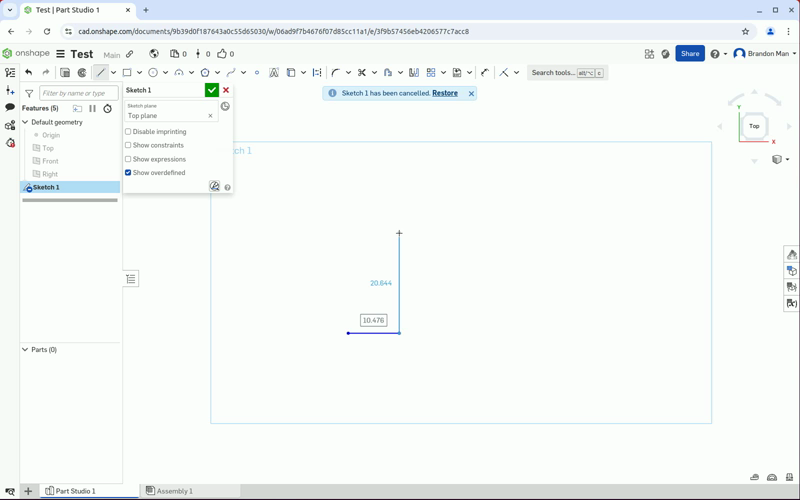
click(399, 232)
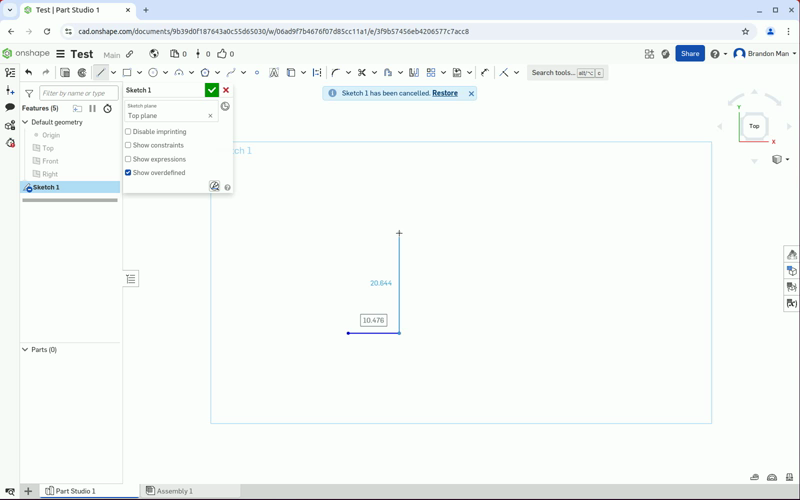
key_up(shift)
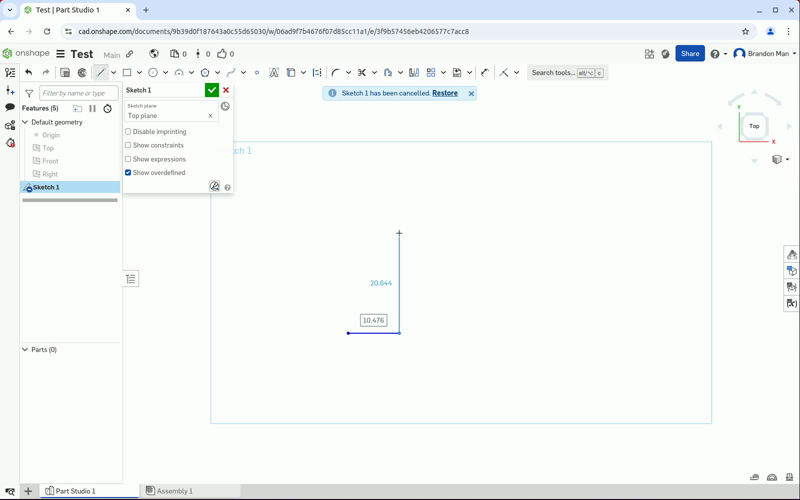
key_down(shift)
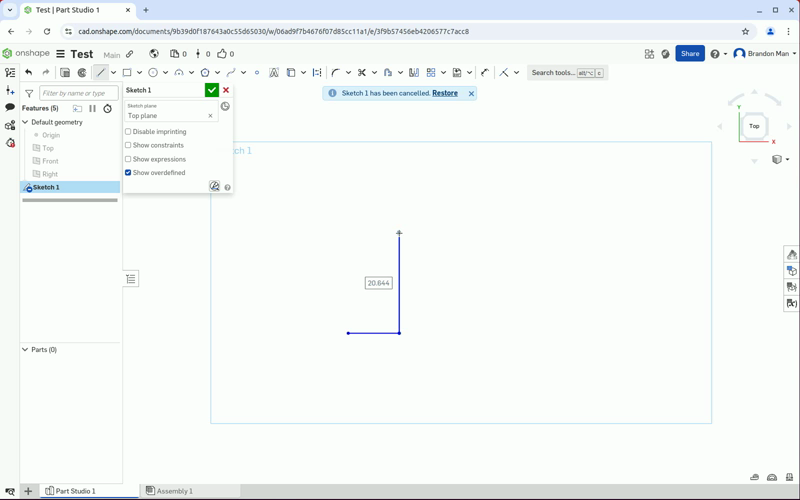
mouse_move(429, 232)
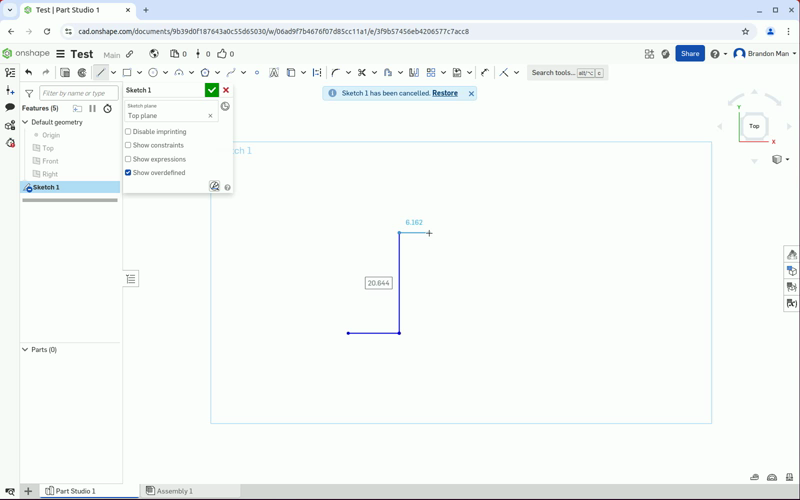
mouse_move(348, 232)
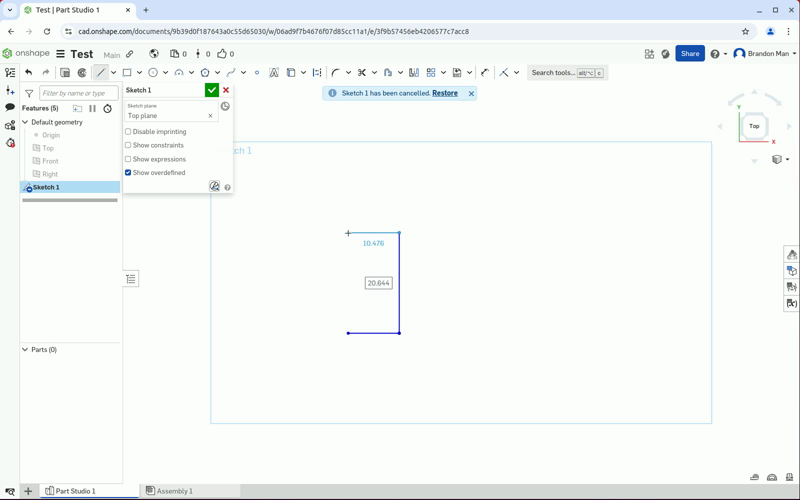
click(348, 232)
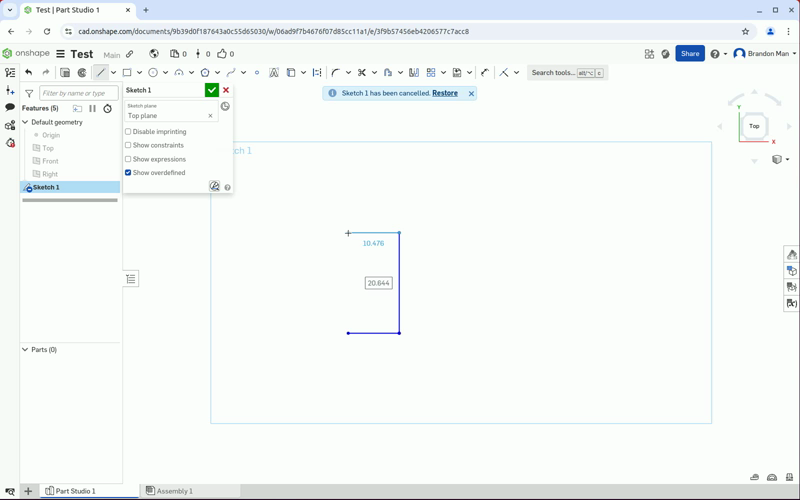
key_up(shift)
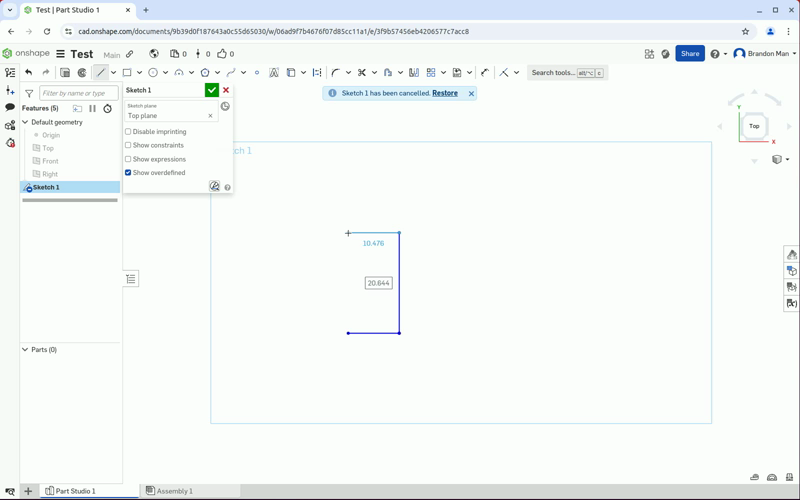
key_down(shift)
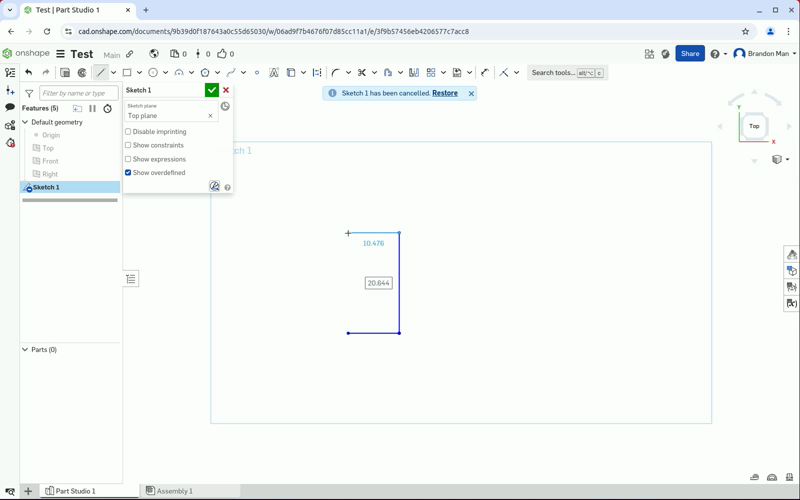
mouse_move(378, 232)
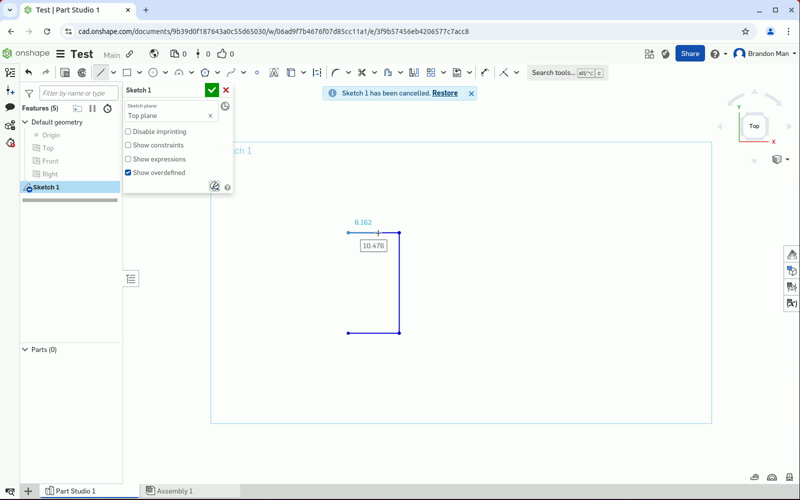
mouse_move(348, 282)
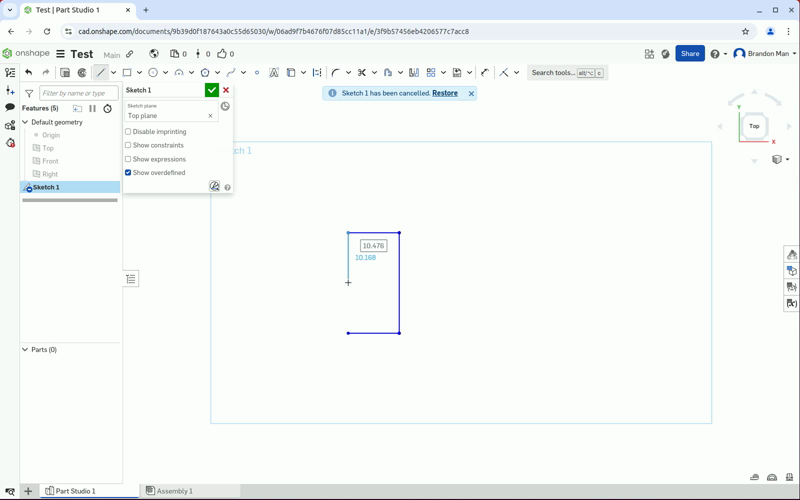
click(348, 282)
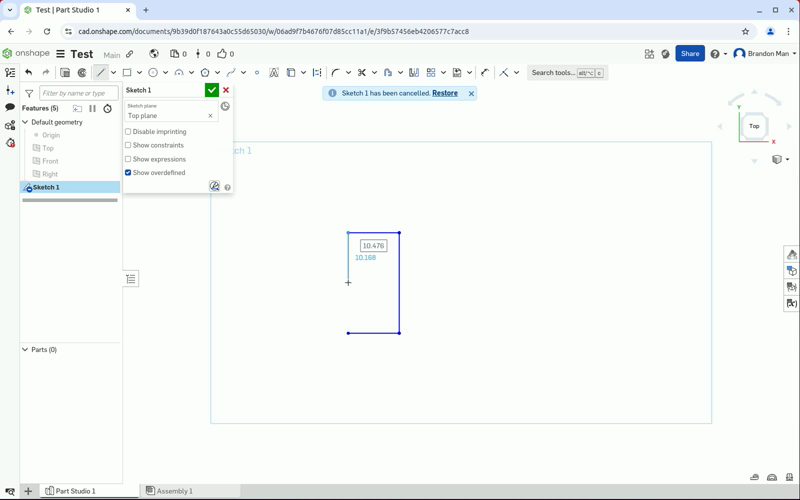
key_up(shift)
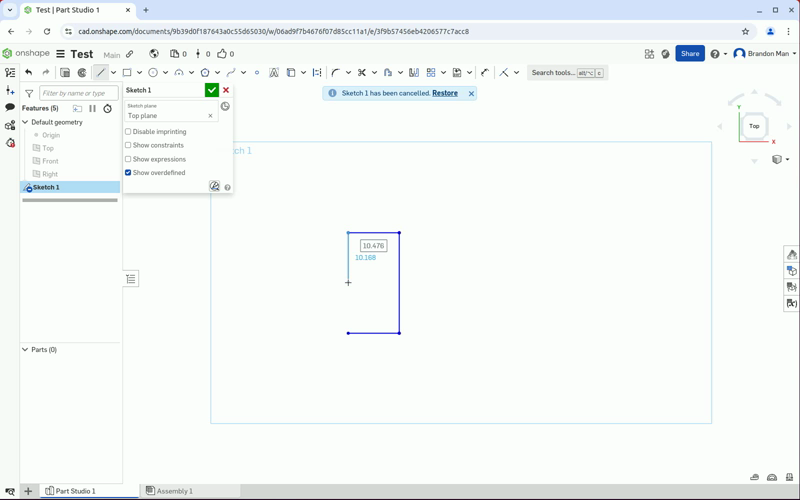
mouse_move(378, 282)
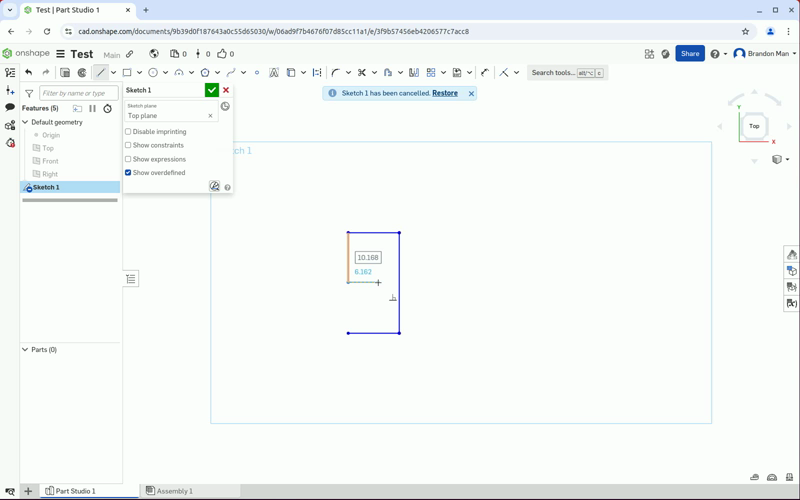
key_down(shift)
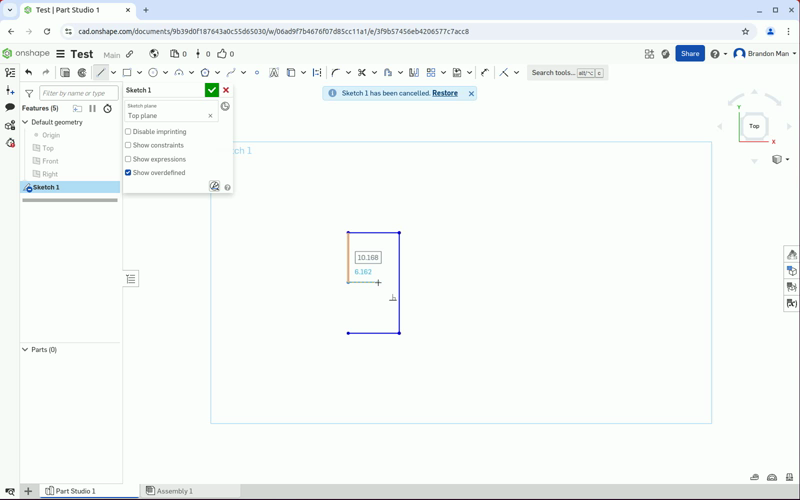
mouse_move(348, 333)
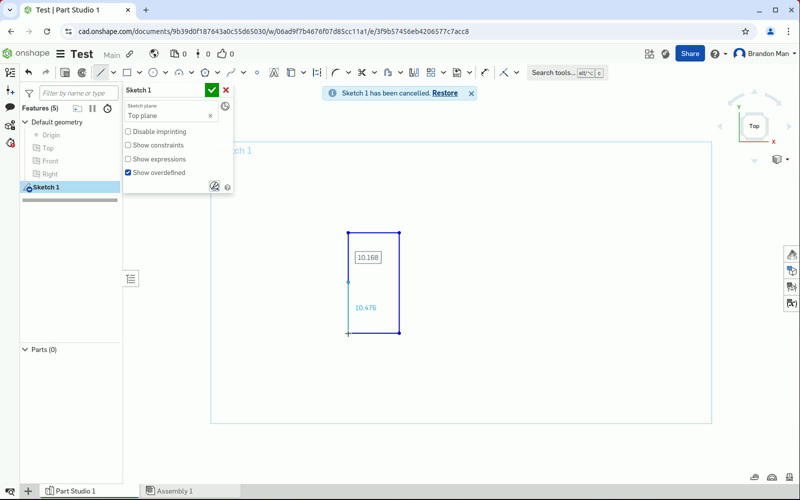
key_up(shift)
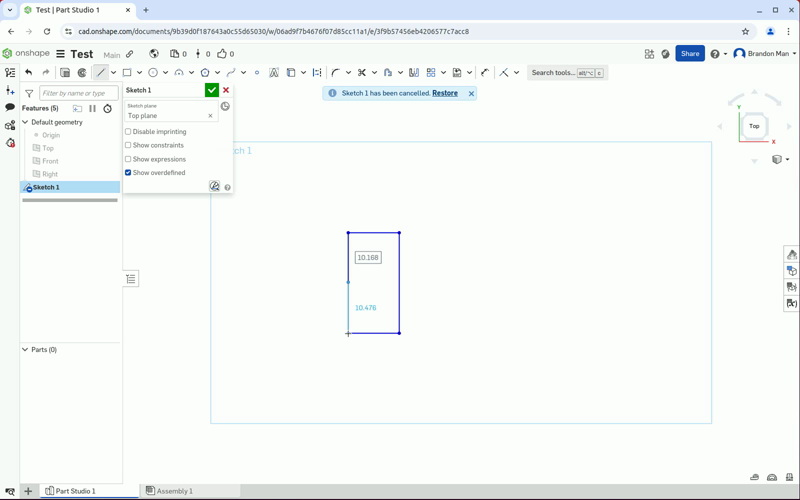
click(348, 333)
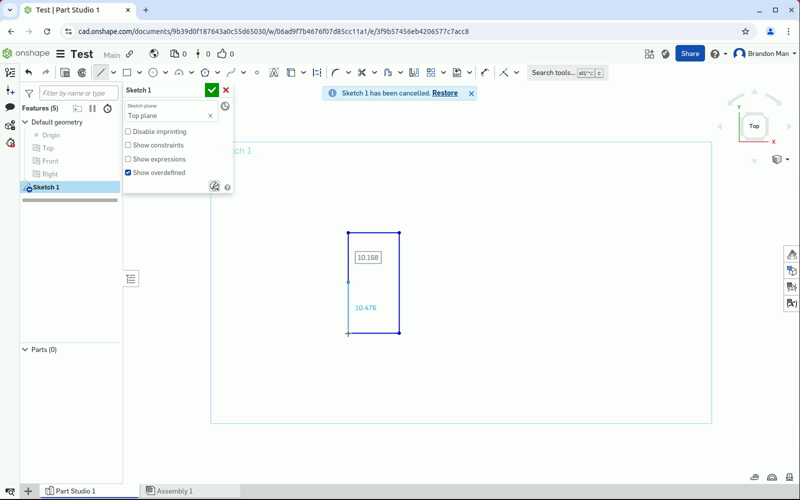
key(esc)
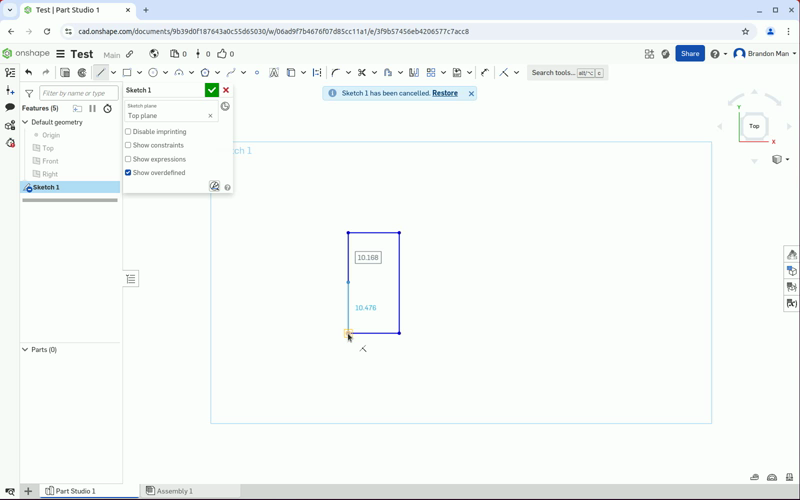
mouse_move(364, 289)
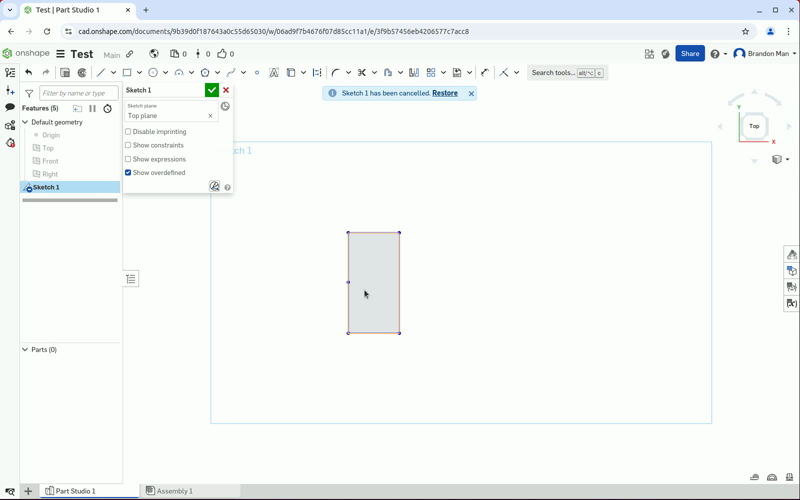
click(364, 289)
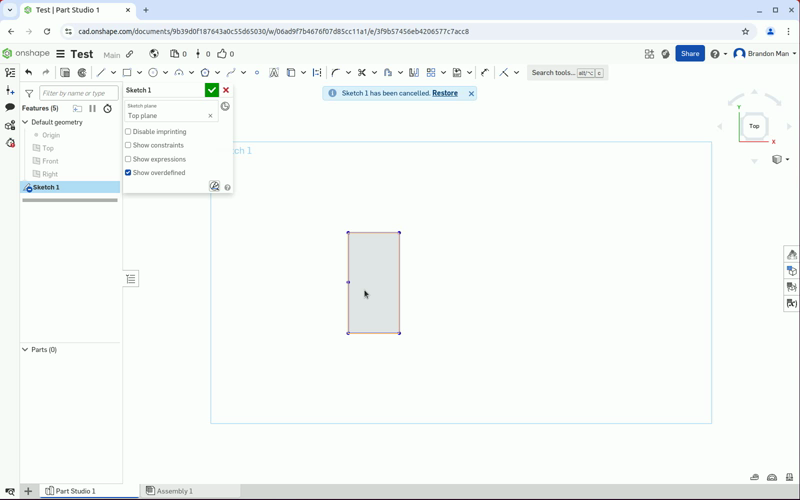
mouse_move(73, 352)
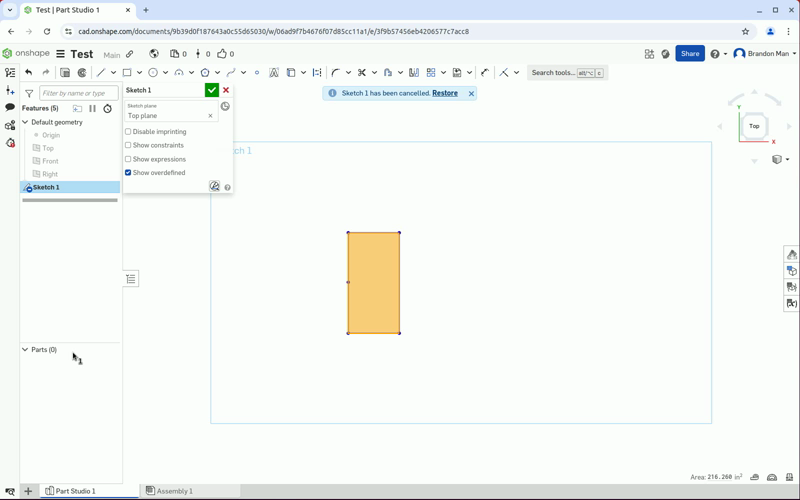
key(shift+y)
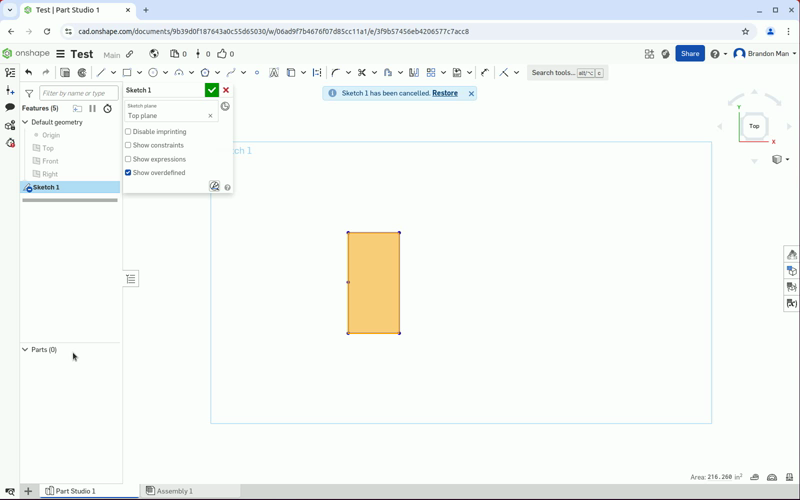
key(shift+e)
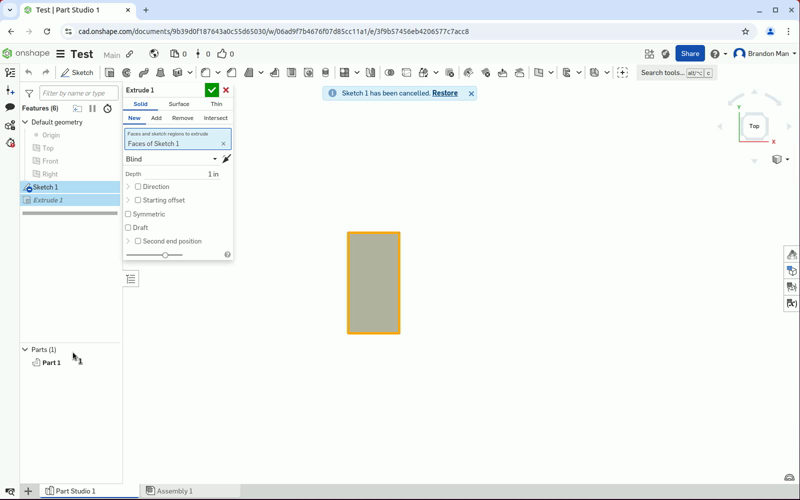
mouse_move(143, 106)
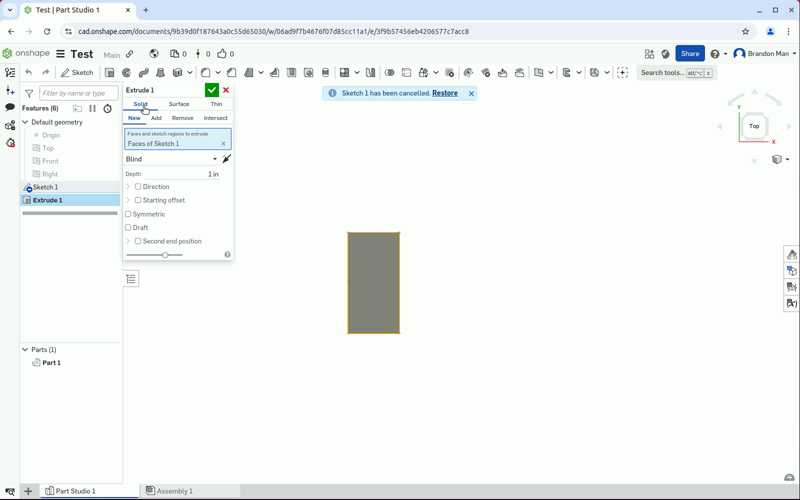
click(143, 106)
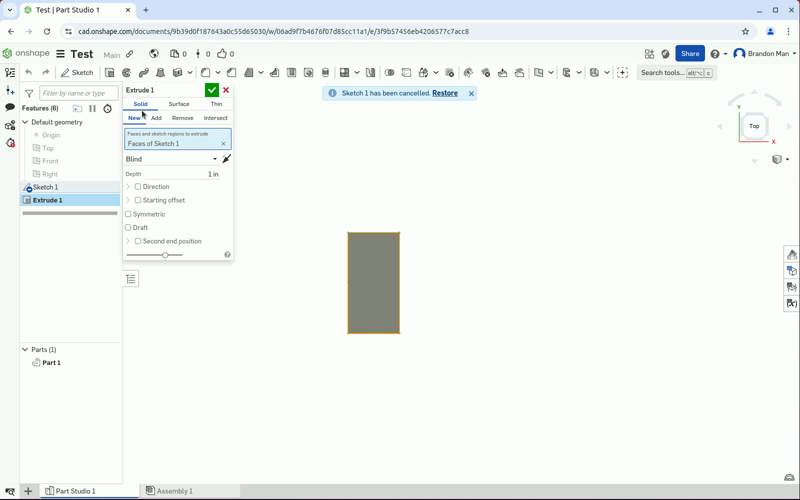
mouse_move(137, 120)
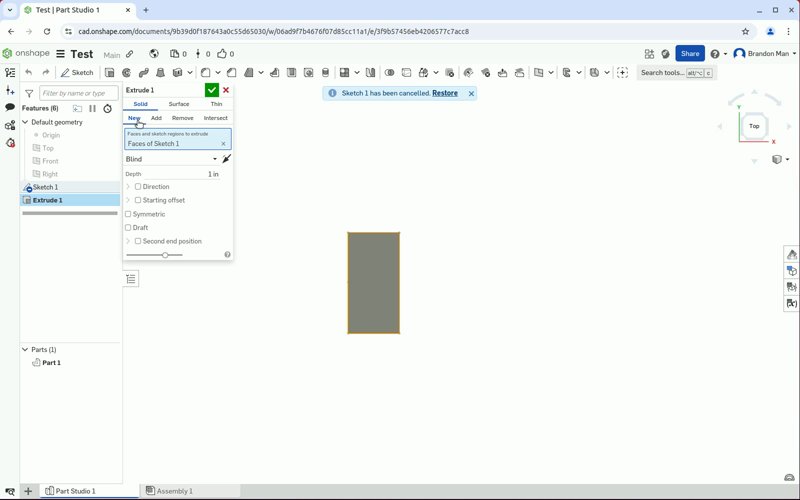
click(137, 120)
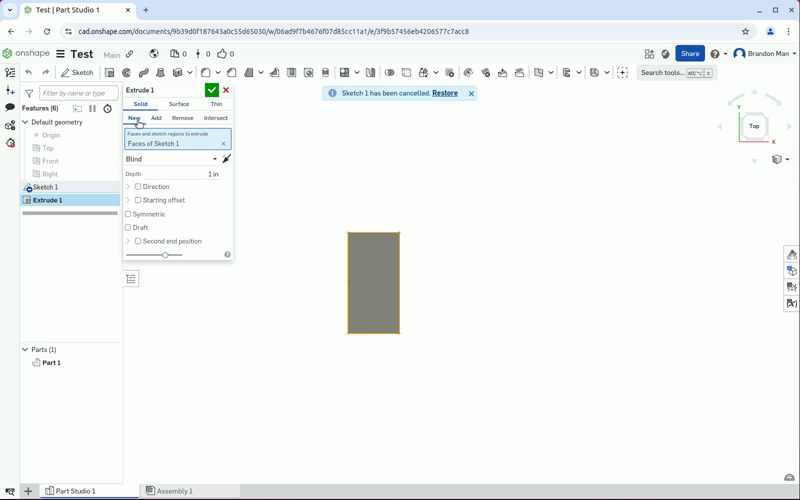
key(tab, 4)
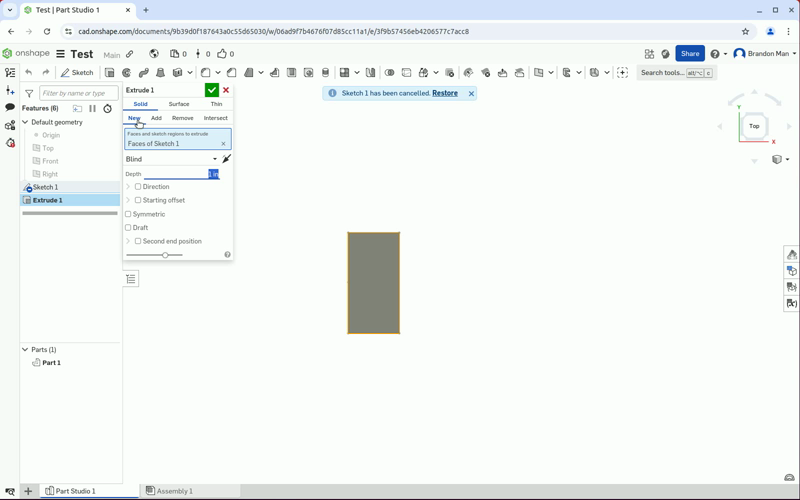
text(10.591)
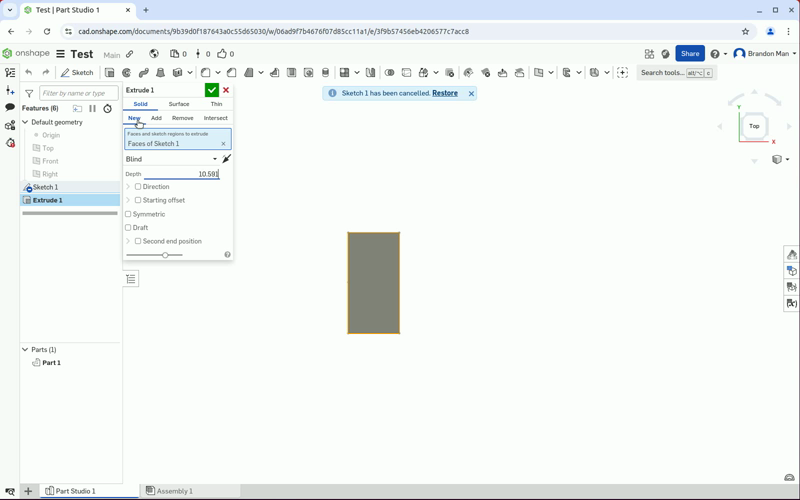
key(enter)
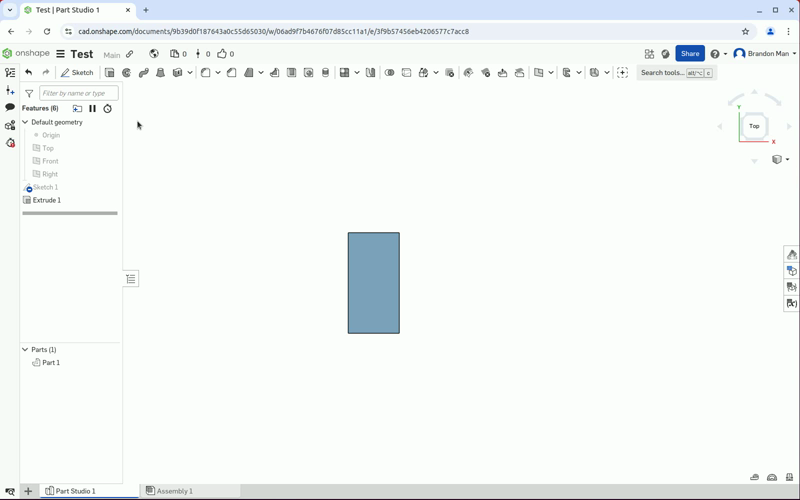
key(shift+h)
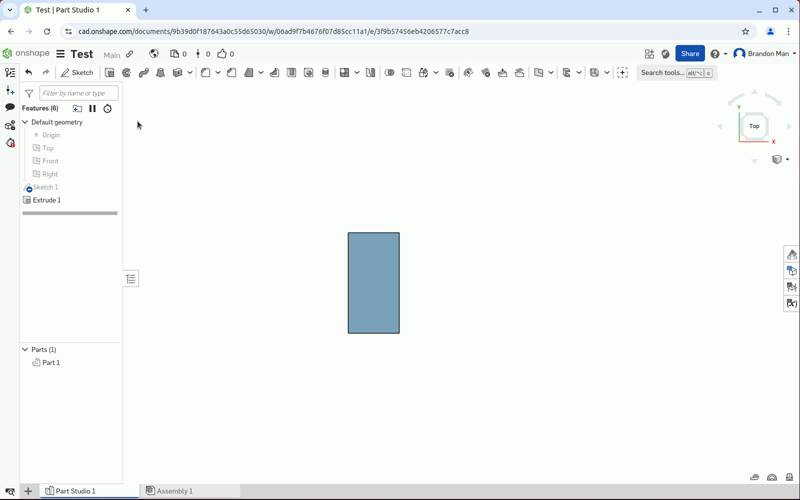
key(shift+h)
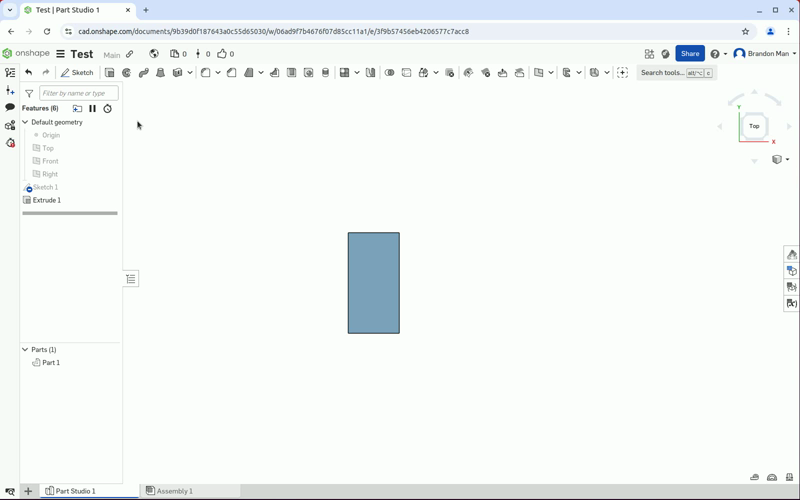
mouse_move(73, 189)
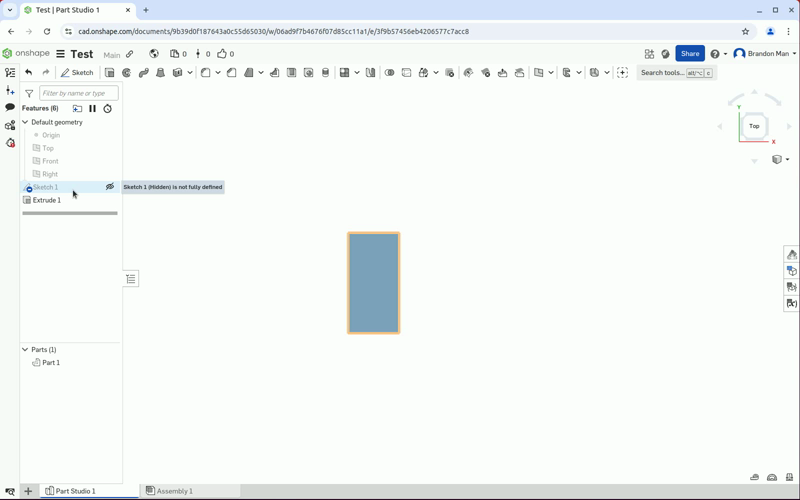
click(73, 189)
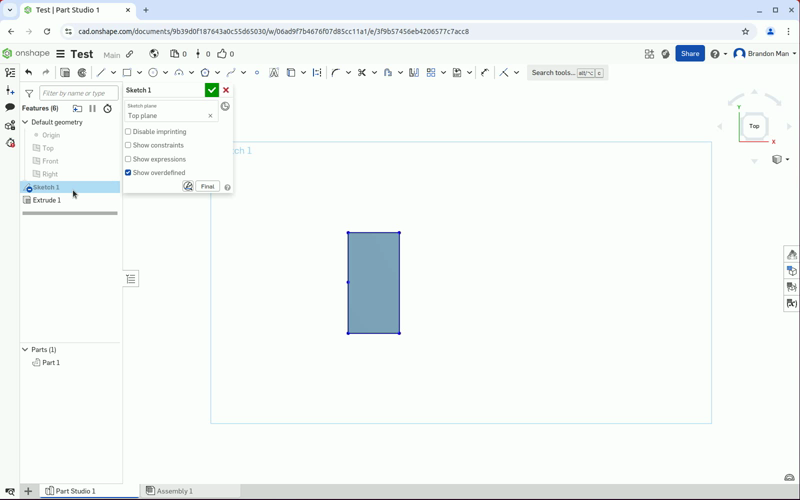
mouse_move(229, 92)
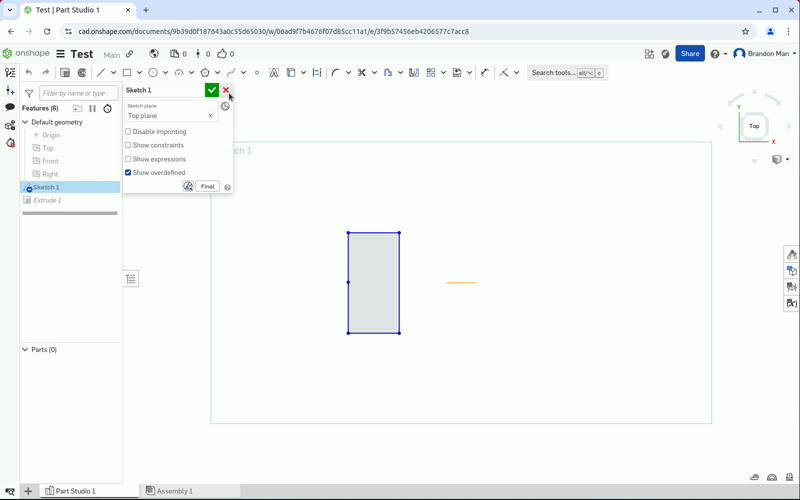
click(229, 92)
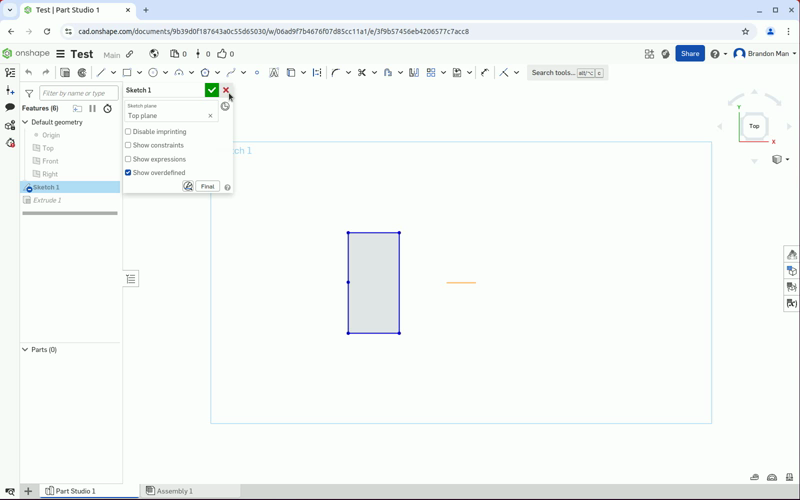
key(shift+s)
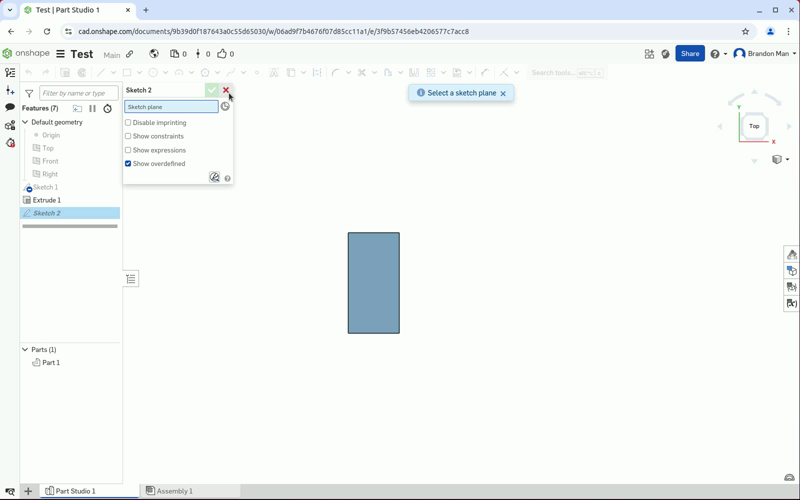
mouse_move(73, 150)
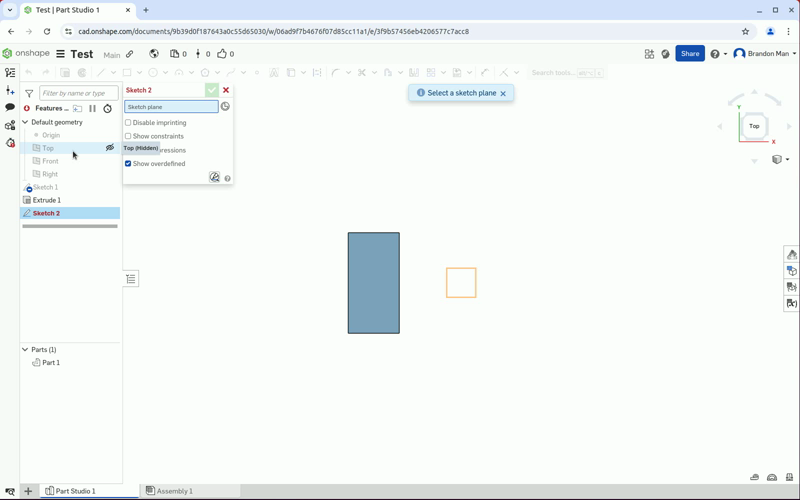
click(73, 150)
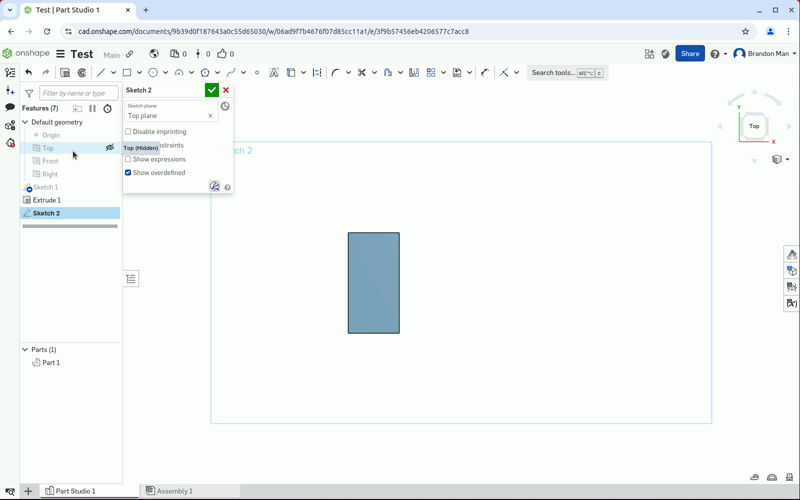
mouse_move(73, 352)
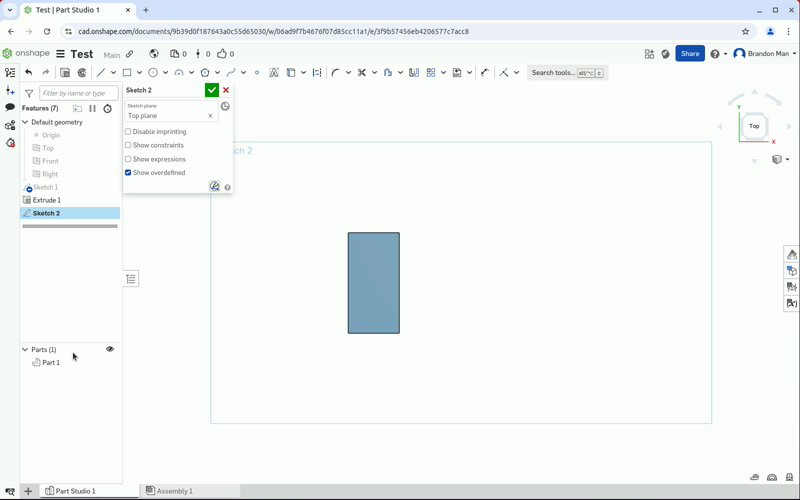
key(y)
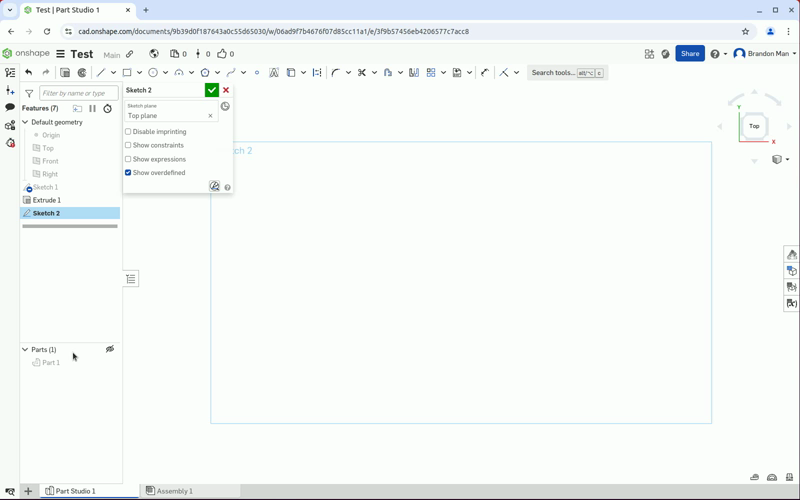
key(l)
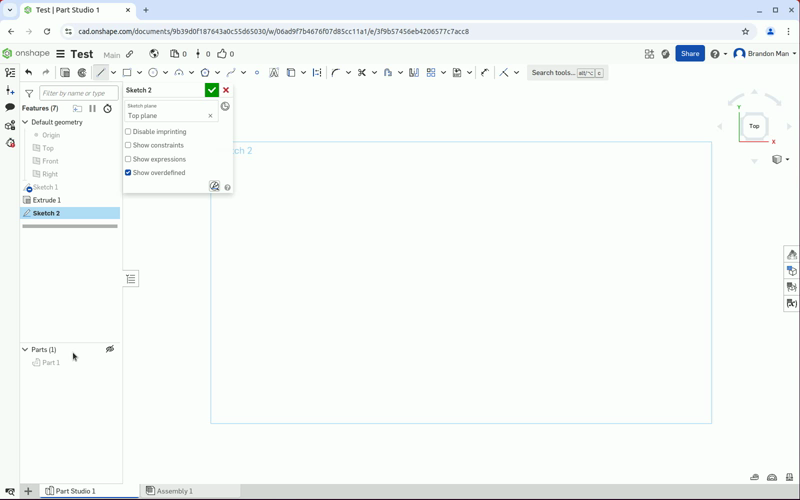
key_down(shift)
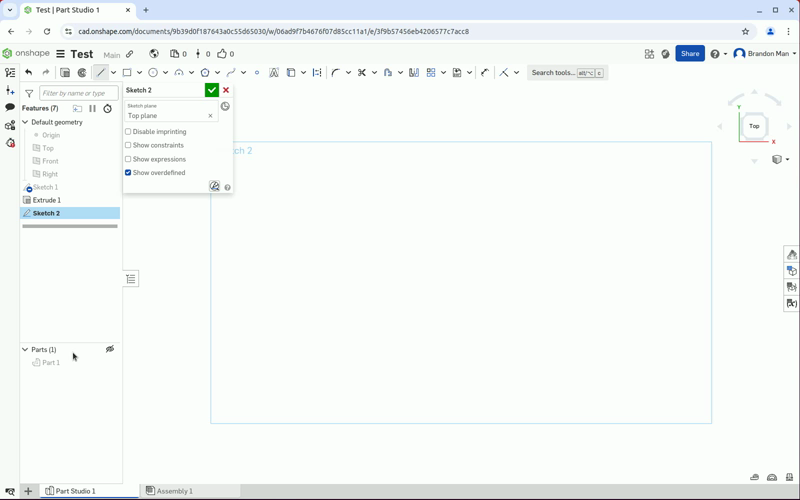
mouse_move(399, 360)
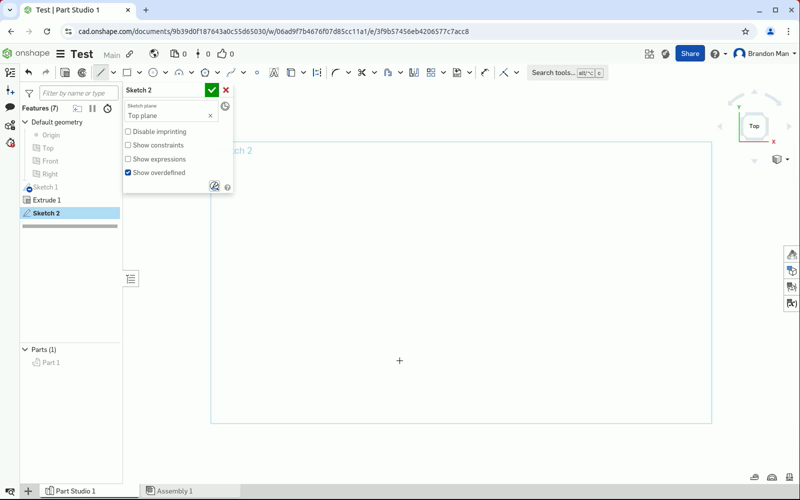
click(399, 360)
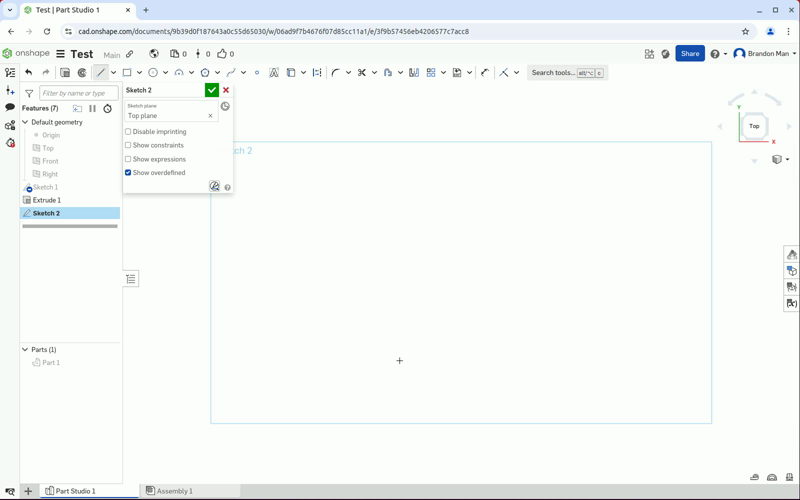
key_up(shift)
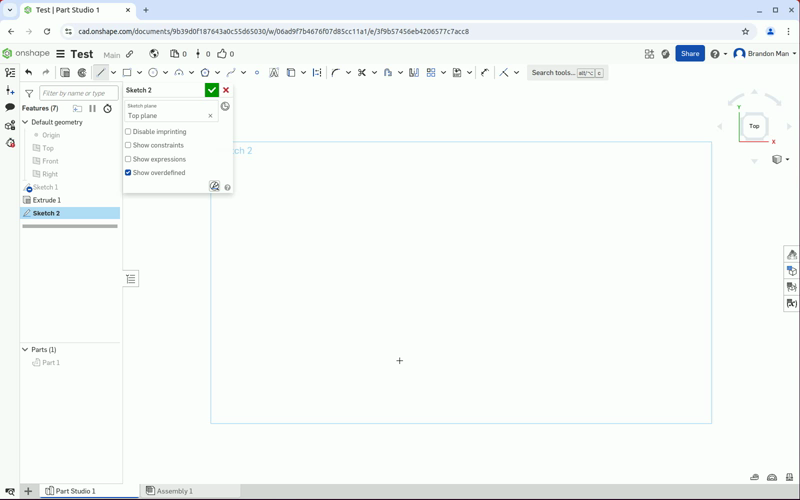
key_down(shift)
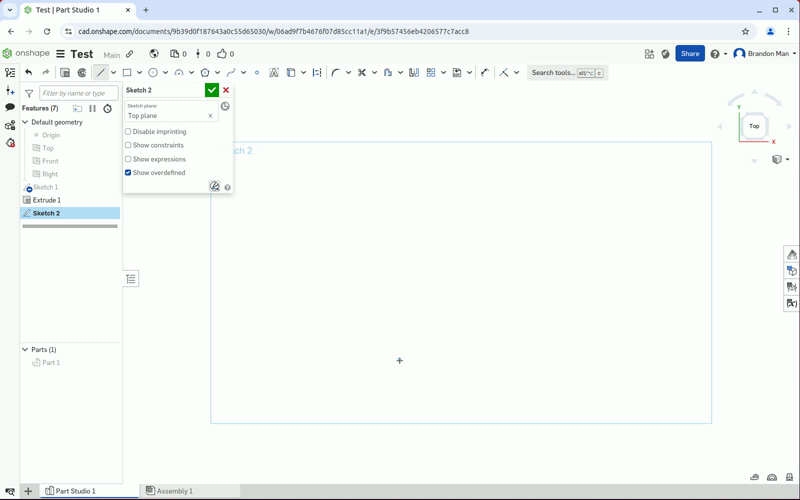
mouse_move(521, 360)
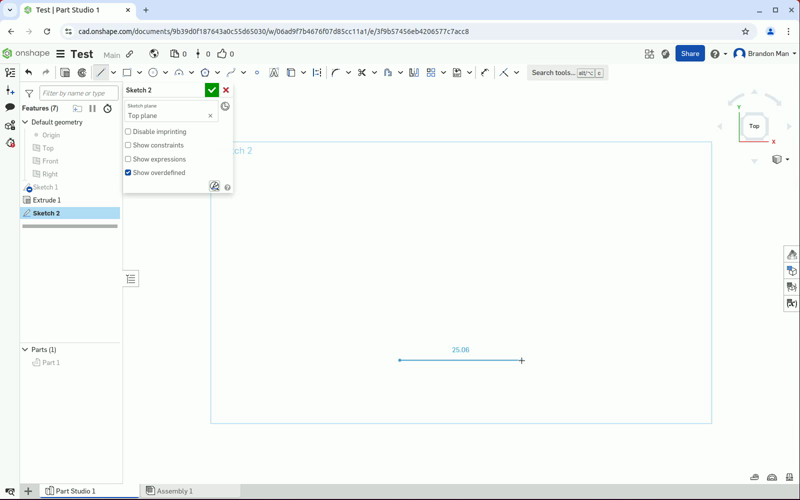
click(521, 360)
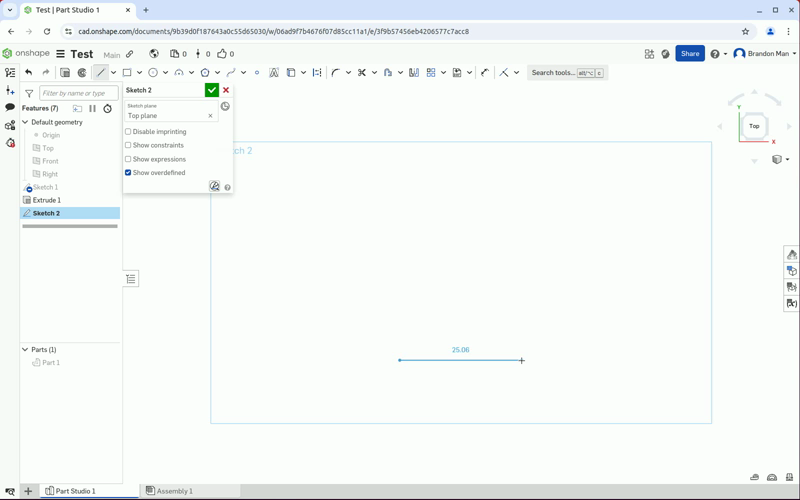
key_up(shift)
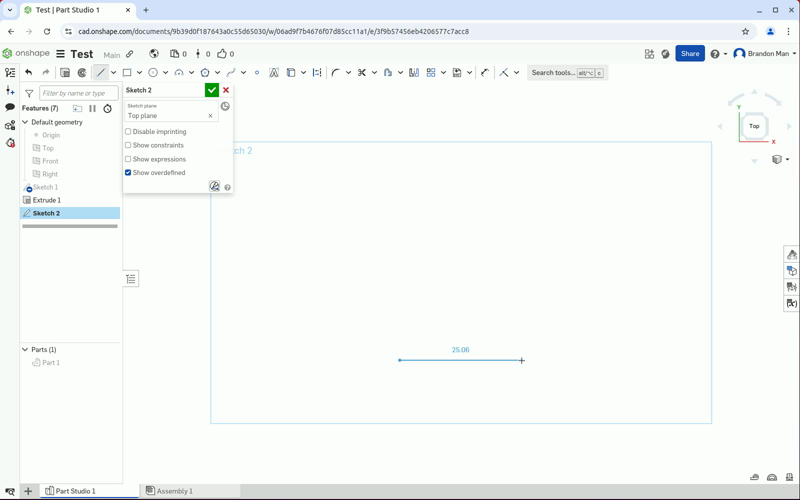
key_down(shift)
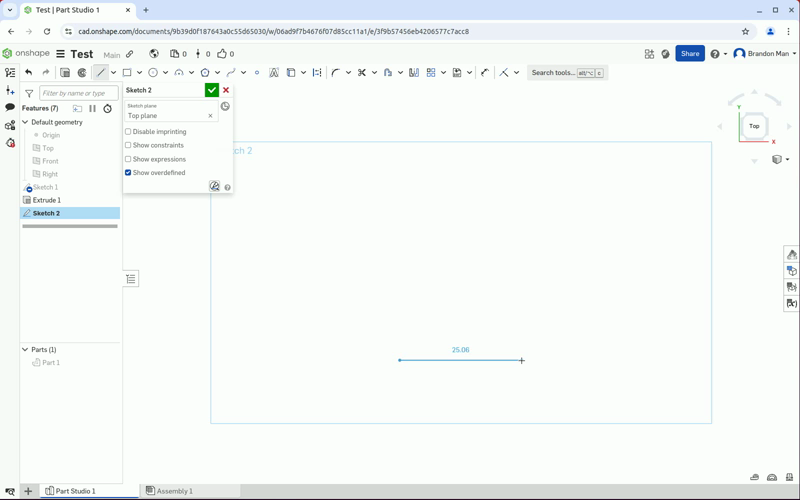
mouse_move(551, 360)
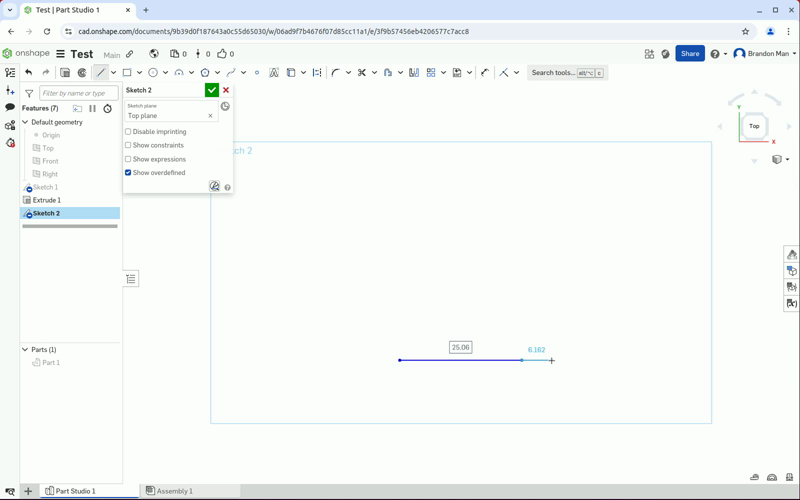
mouse_move(521, 334)
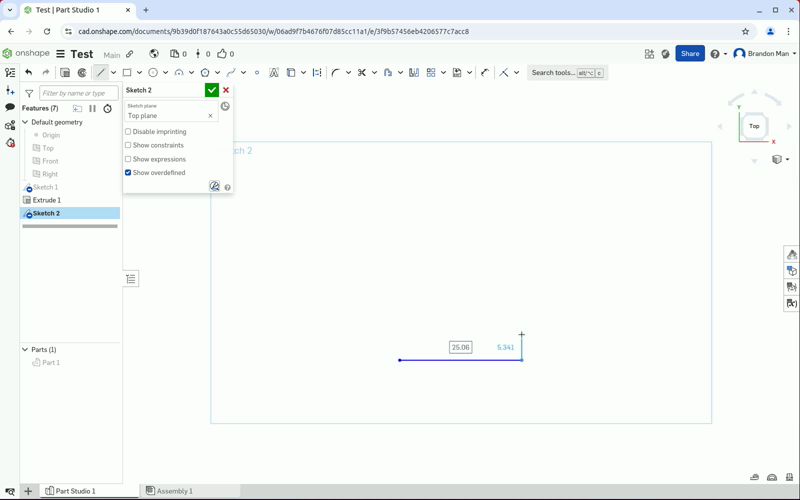
click(521, 334)
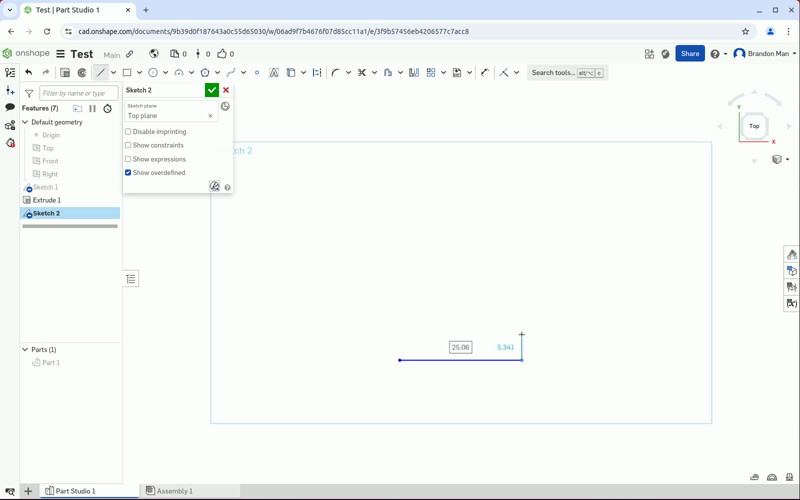
key_up(shift)
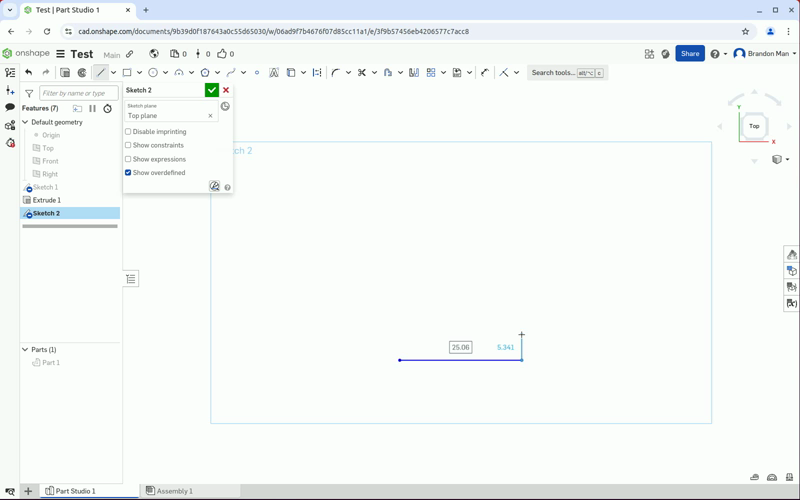
key_down(shift)
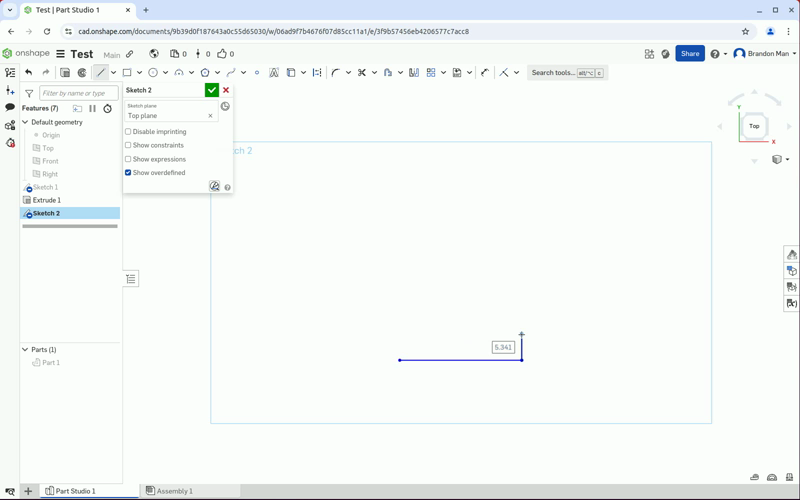
mouse_move(521, 231)
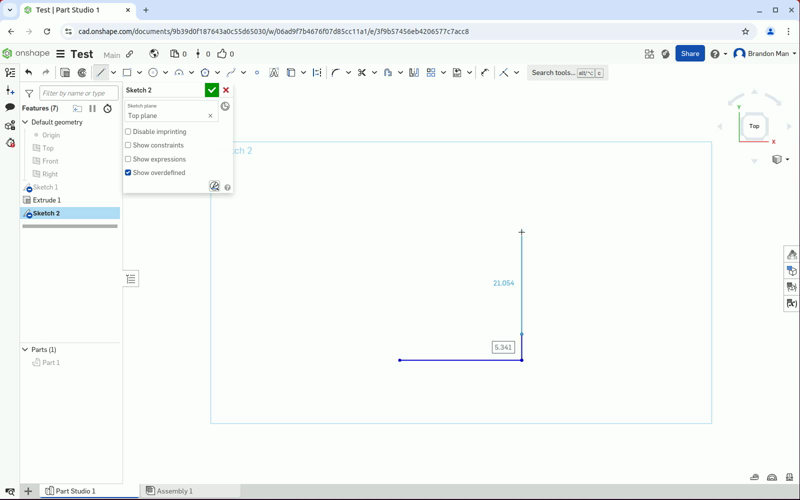
click(521, 231)
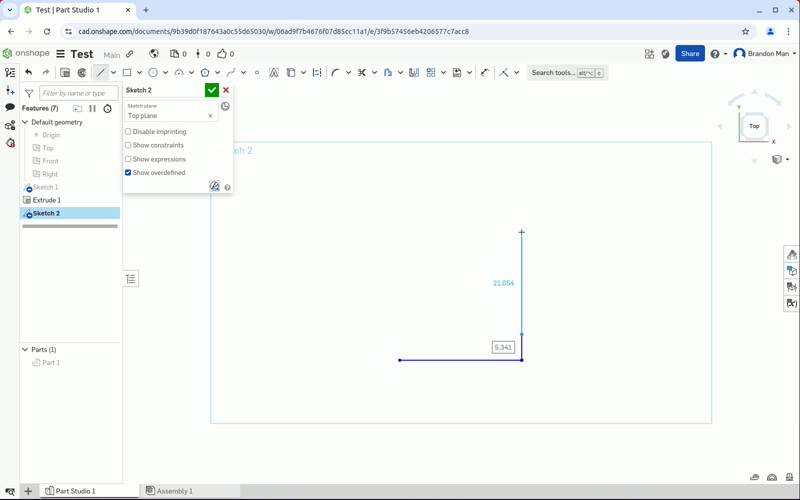
key_up(shift)
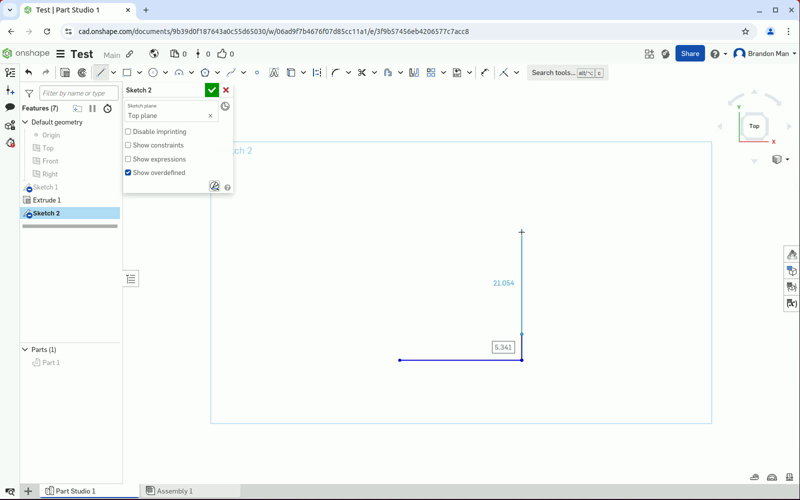
key_down(shift)
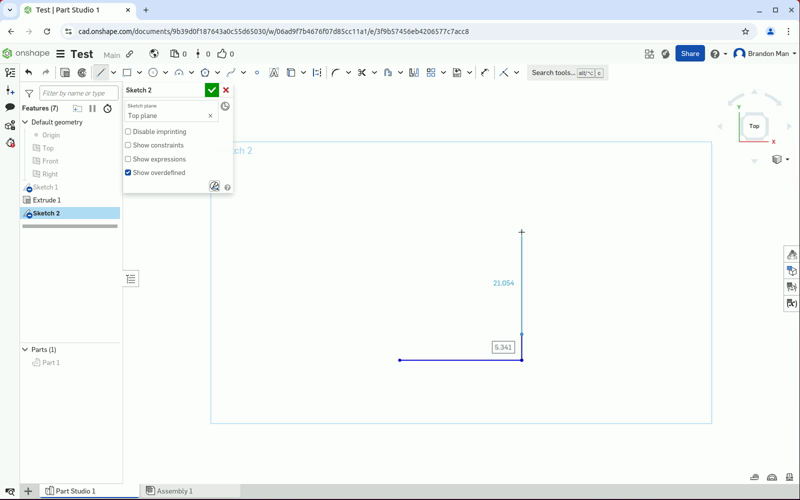
mouse_move(551, 231)
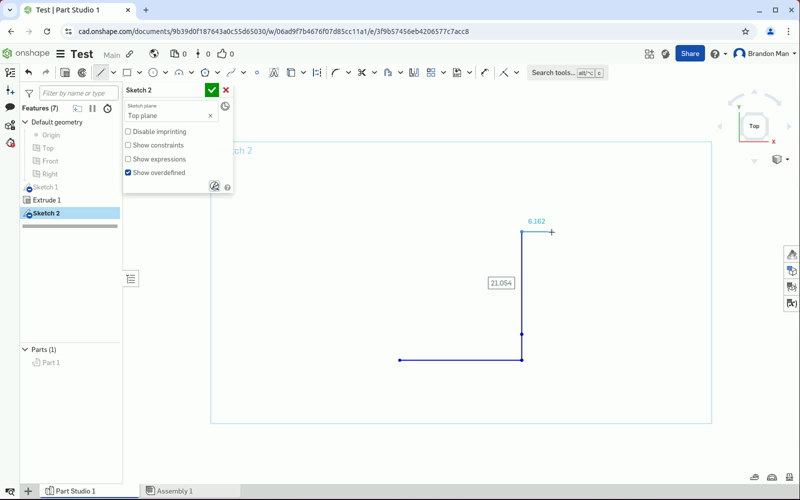
mouse_move(521, 206)
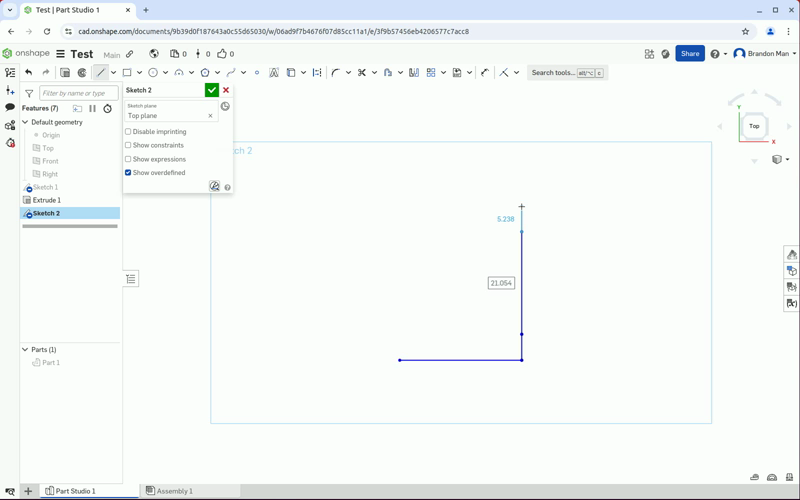
click(521, 206)
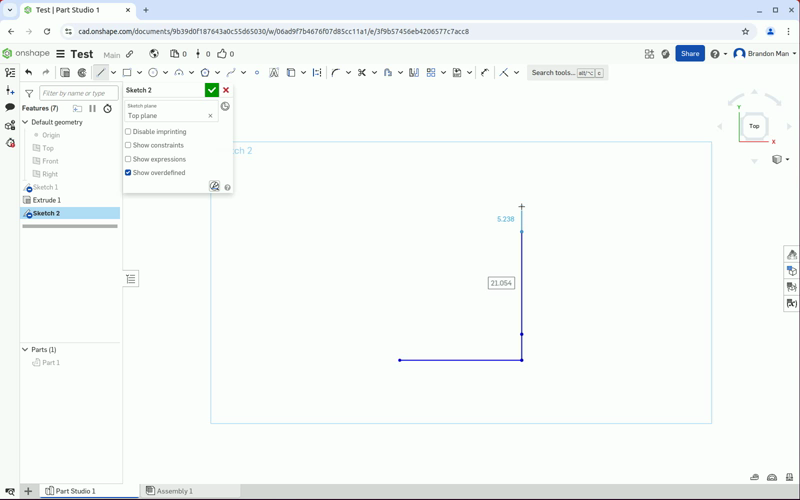
key_up(shift)
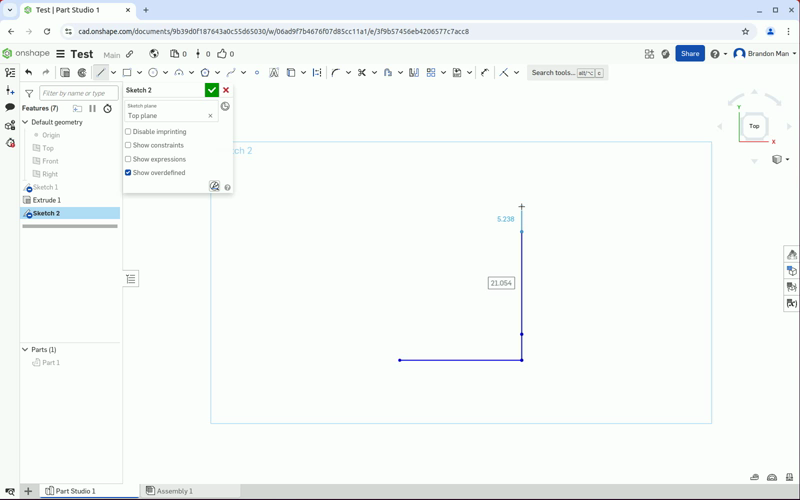
key_down(shift)
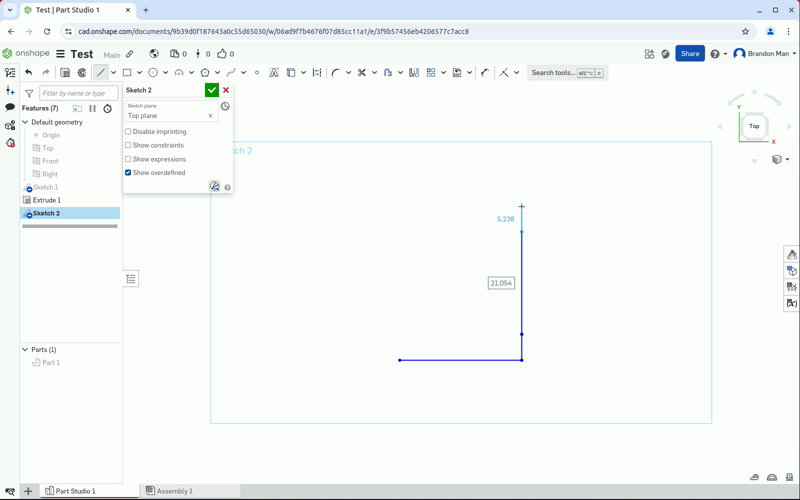
mouse_move(399, 206)
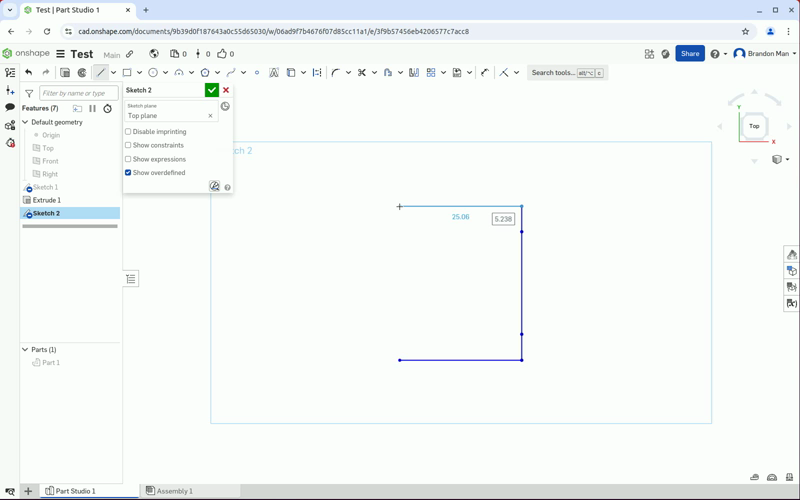
click(399, 206)
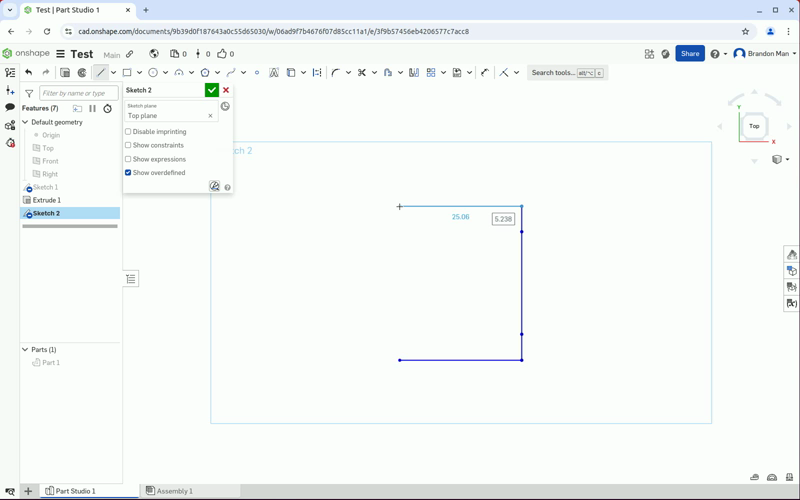
key_up(shift)
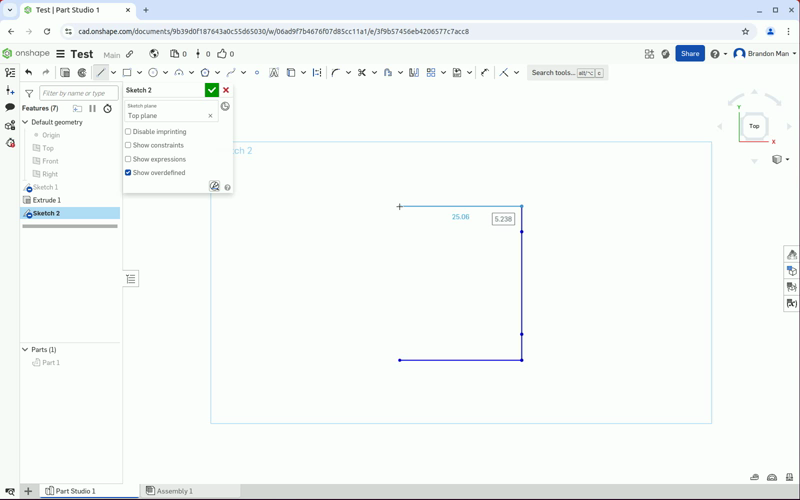
key_down(shift)
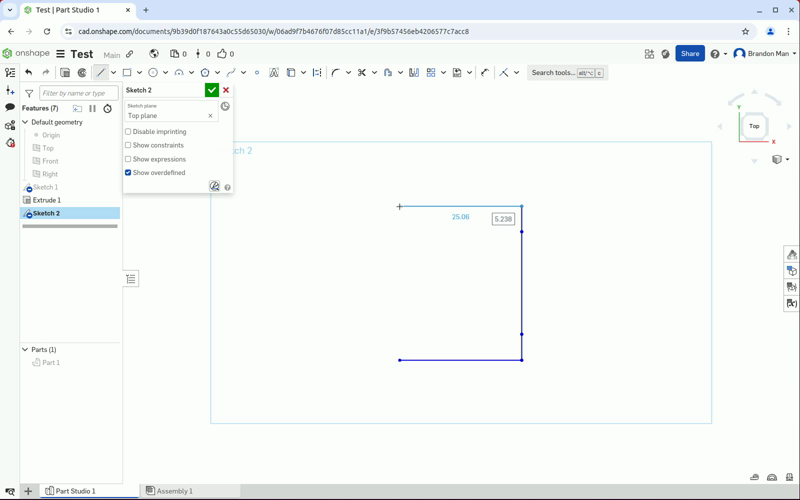
mouse_move(429, 206)
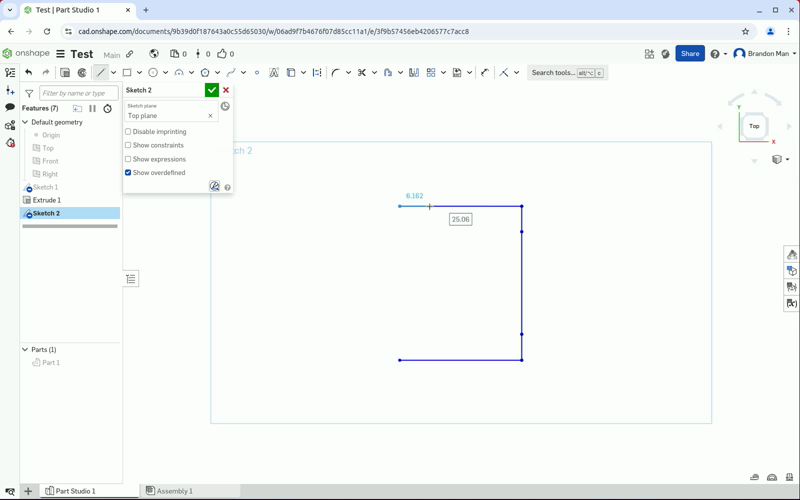
mouse_move(399, 231)
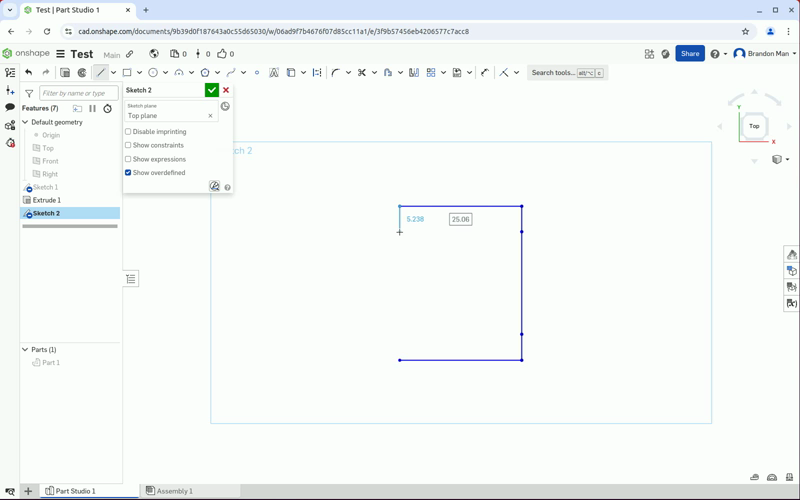
click(399, 231)
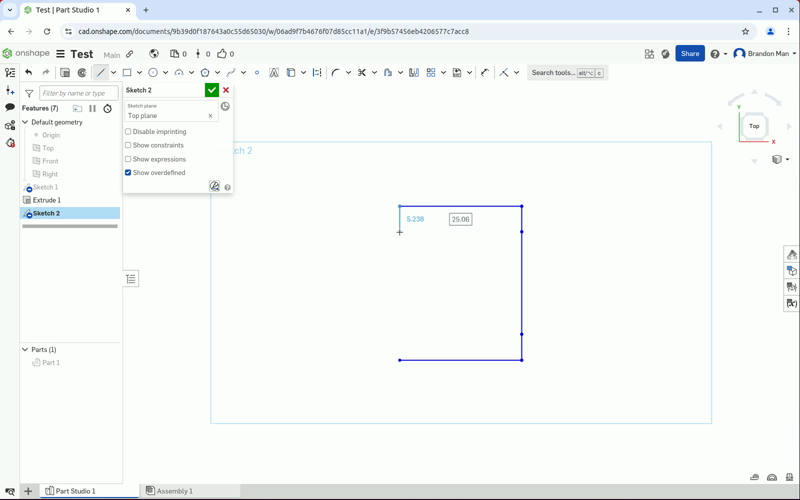
key_up(shift)
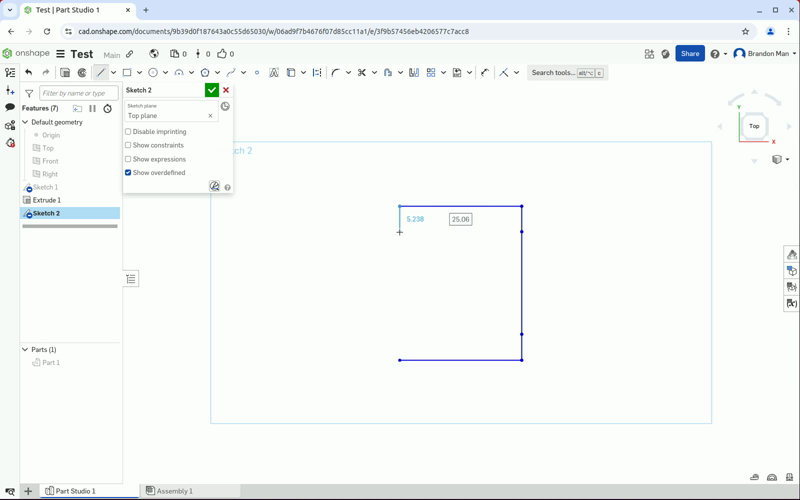
key_down(shift)
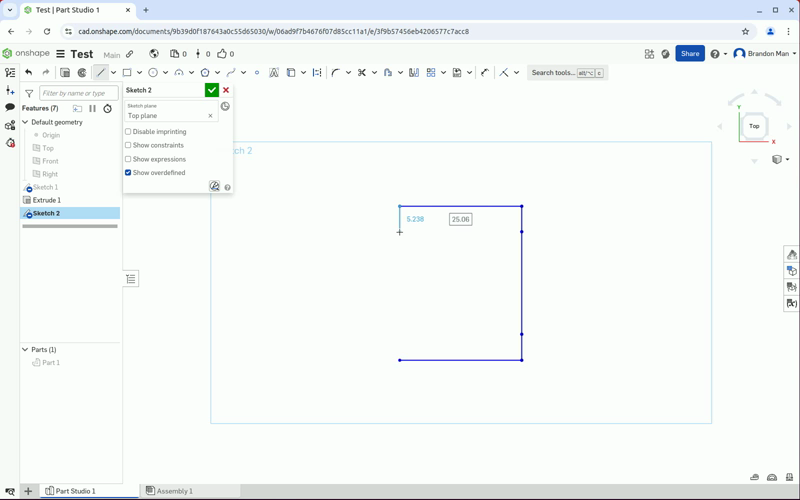
mouse_move(399, 334)
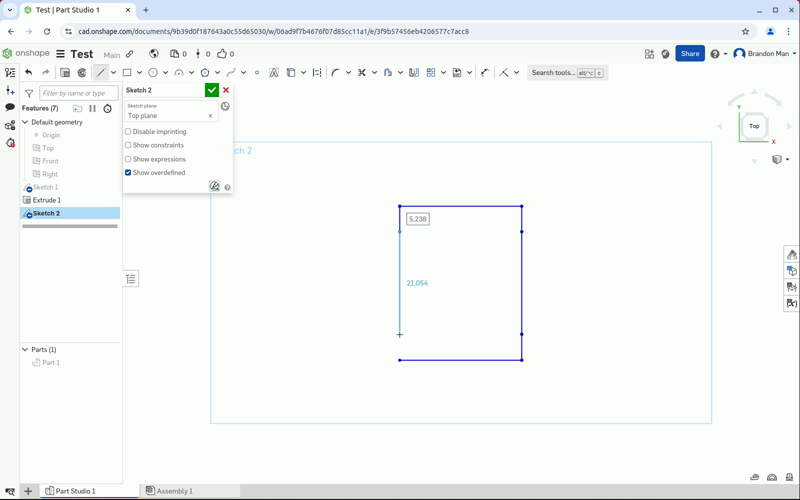
click(399, 334)
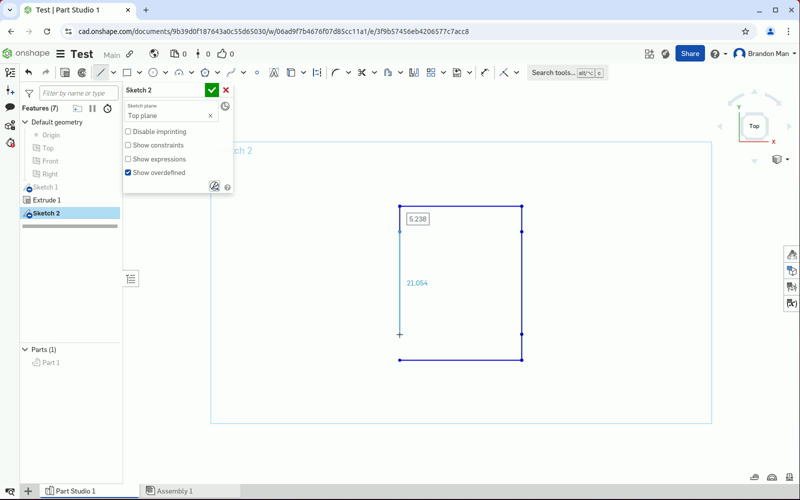
key_up(shift)
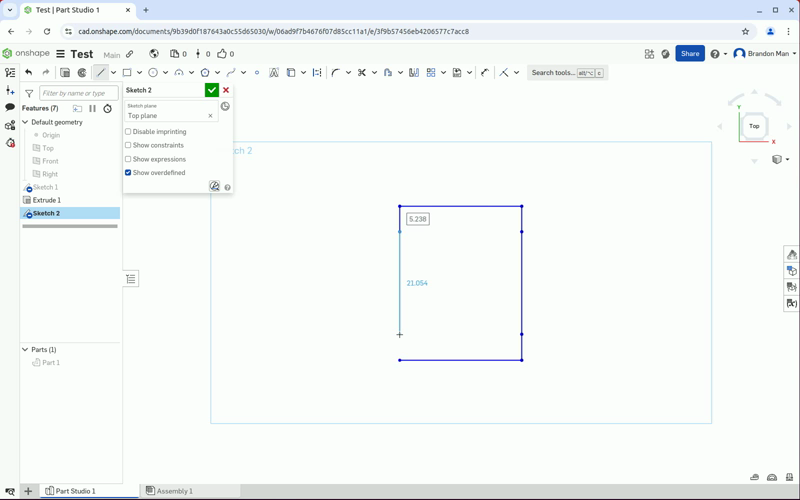
mouse_move(429, 334)
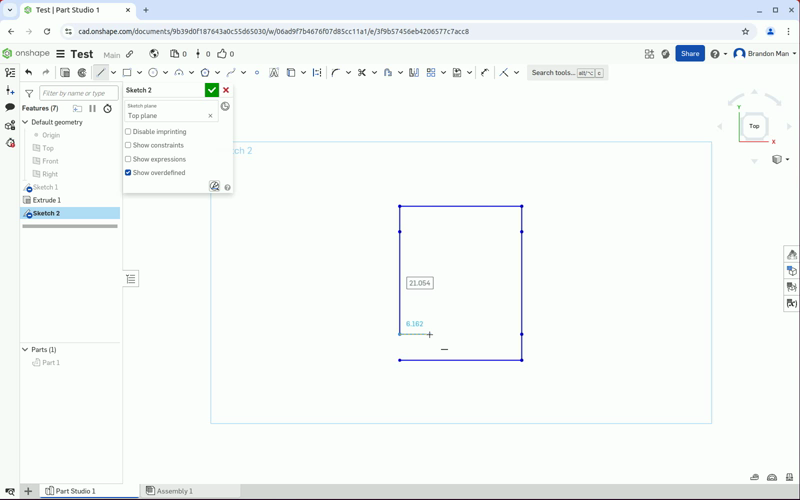
key_down(shift)
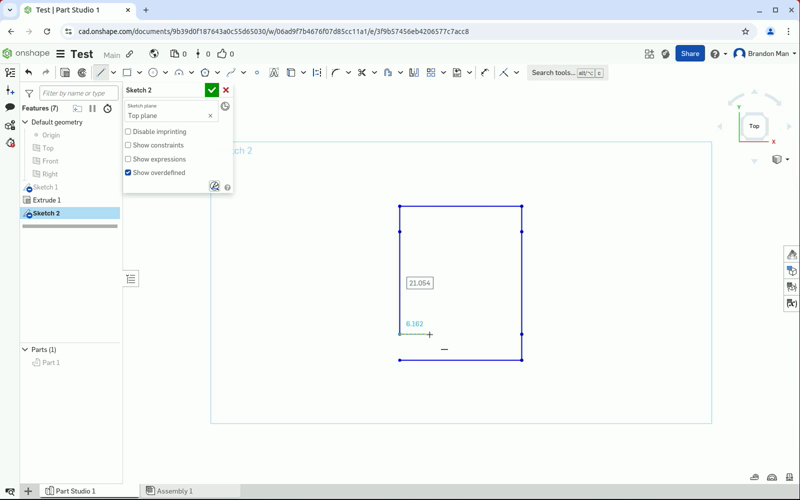
mouse_move(399, 360)
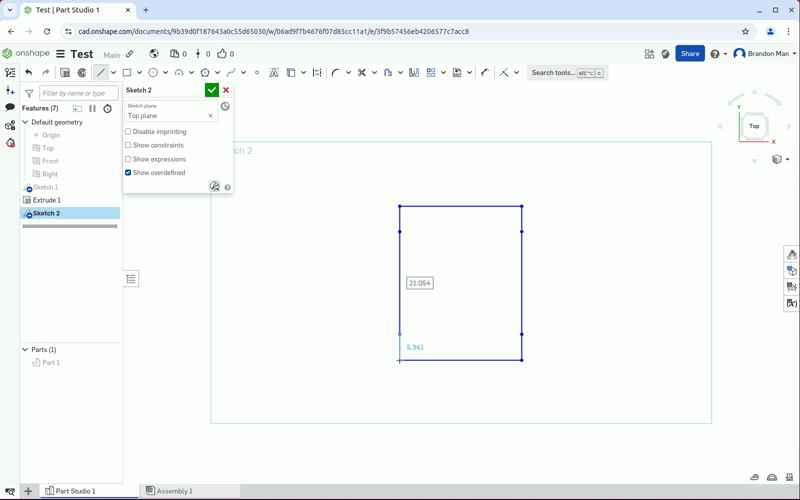
key_up(shift)
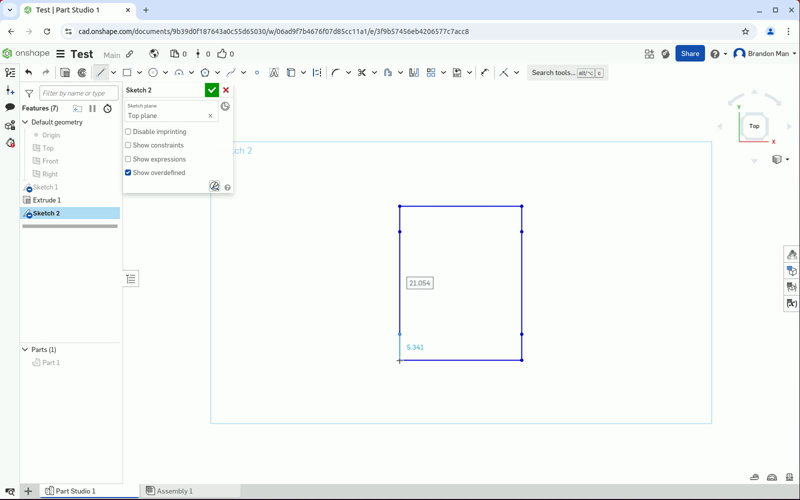
click(399, 360)
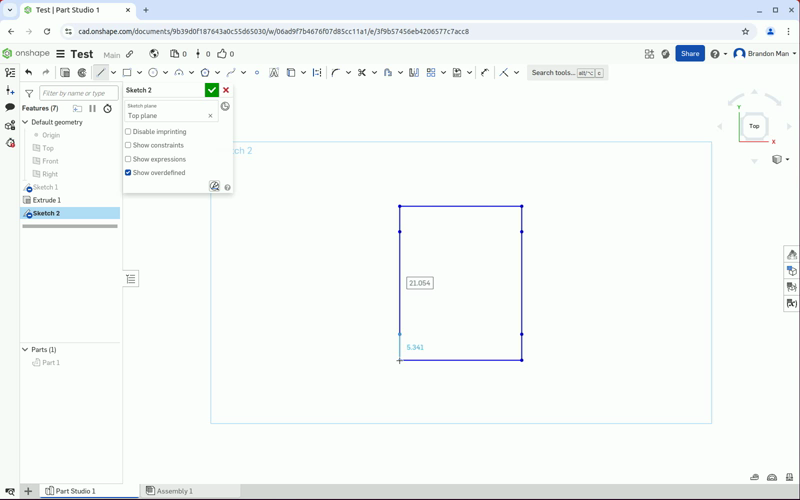
key(esc)
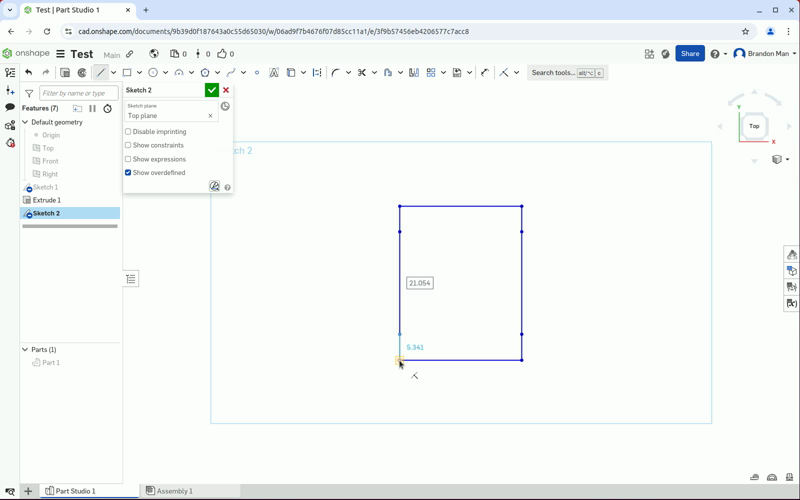
mouse_move(431, 293)
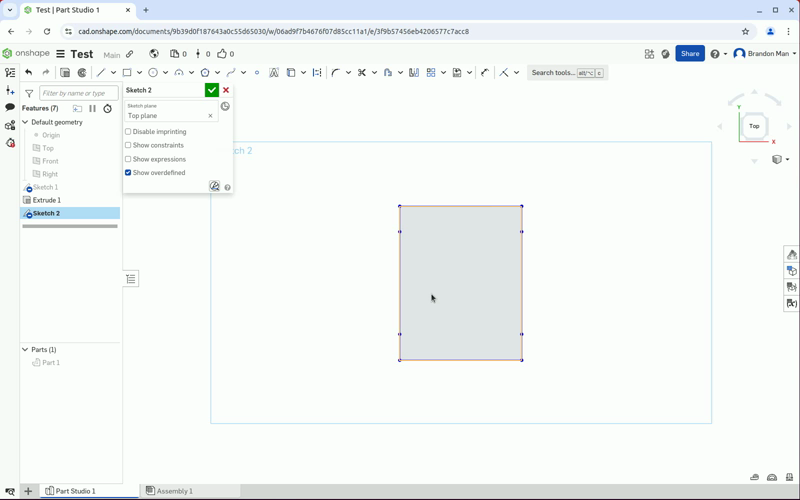
click(431, 293)
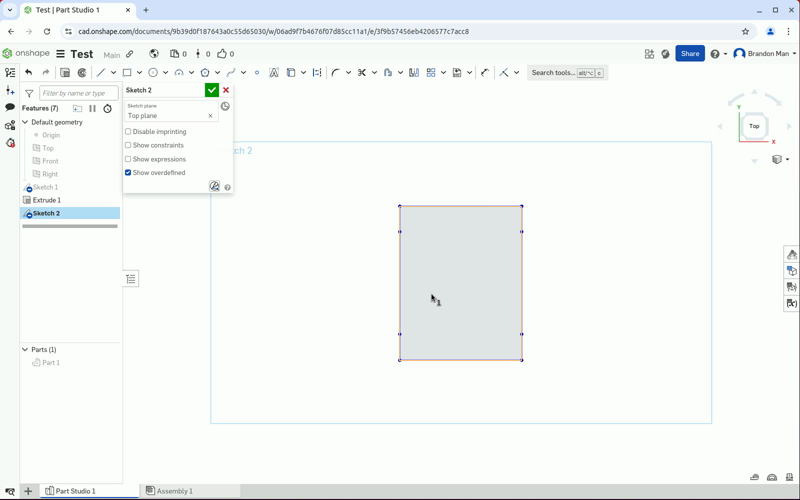
mouse_move(73, 352)
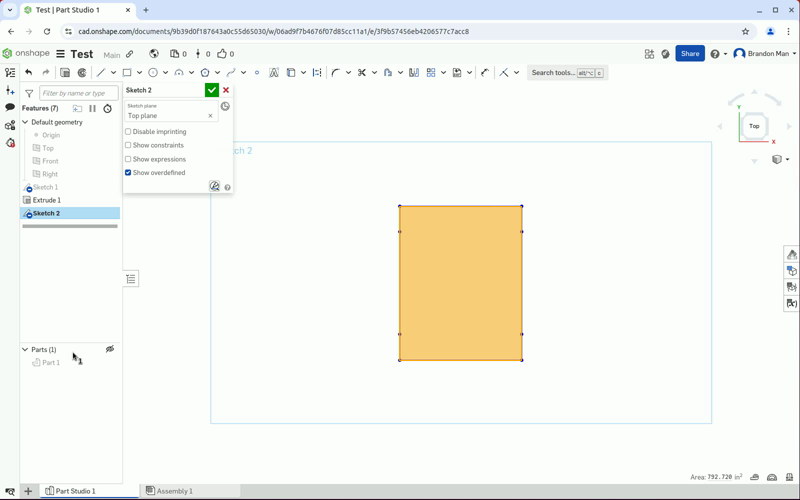
key(shift+y)
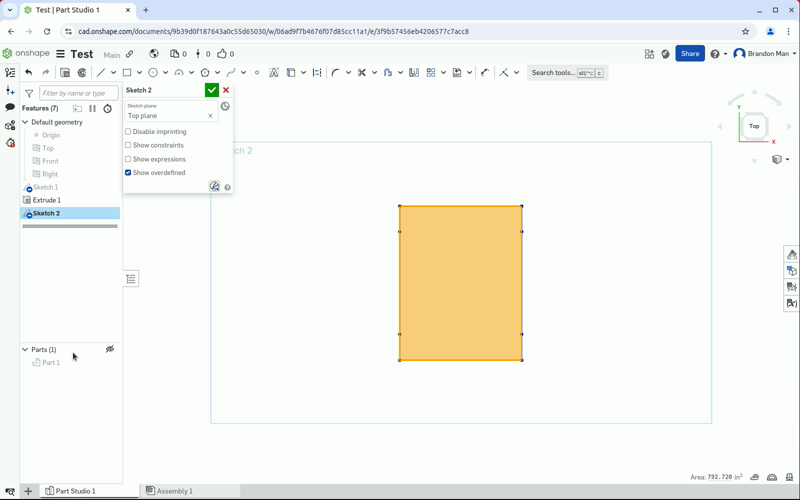
key(shift+e)
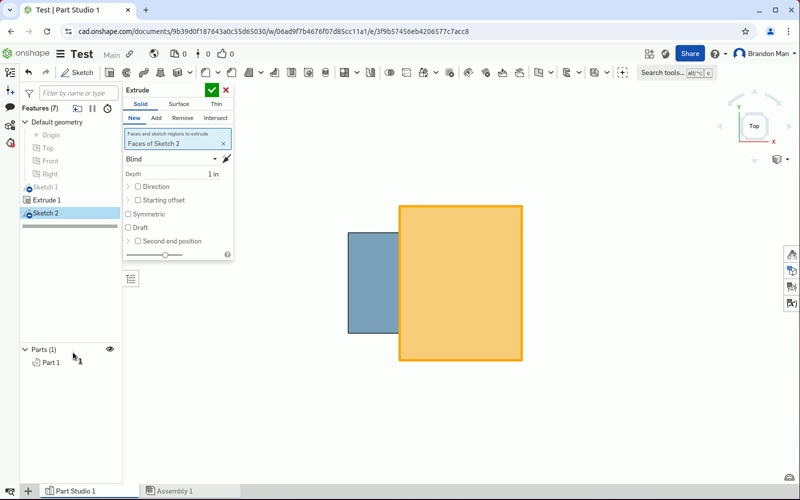
mouse_move(143, 106)
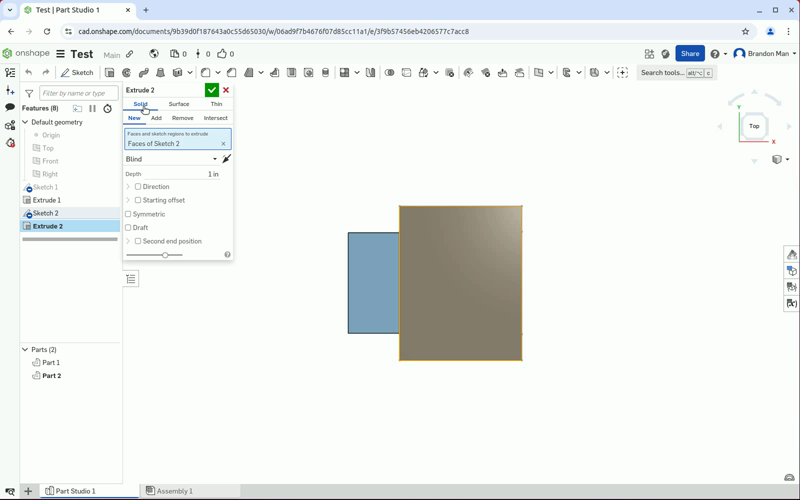
click(143, 106)
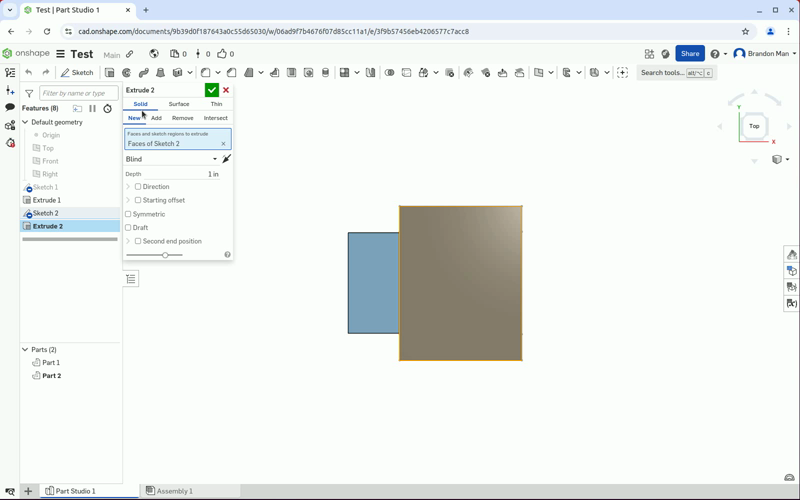
mouse_move(137, 120)
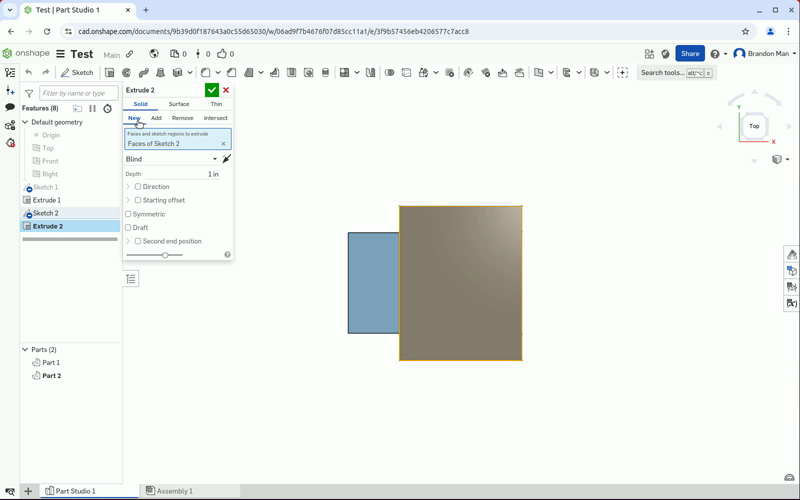
click(137, 120)
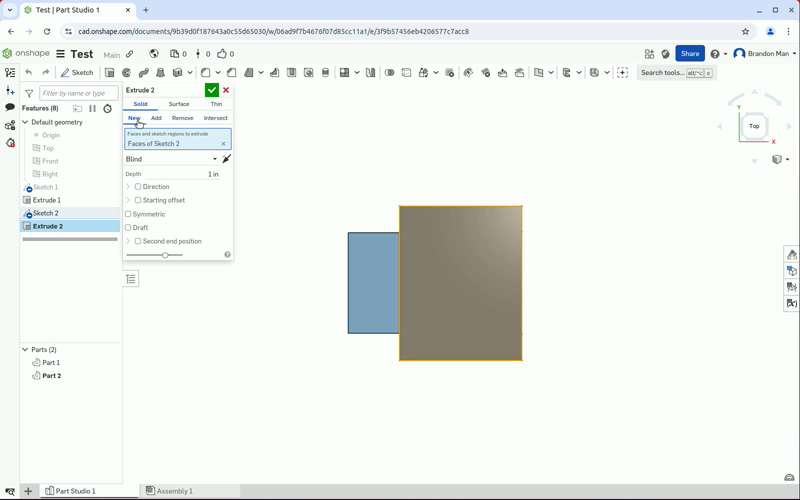
key(tab, 4)
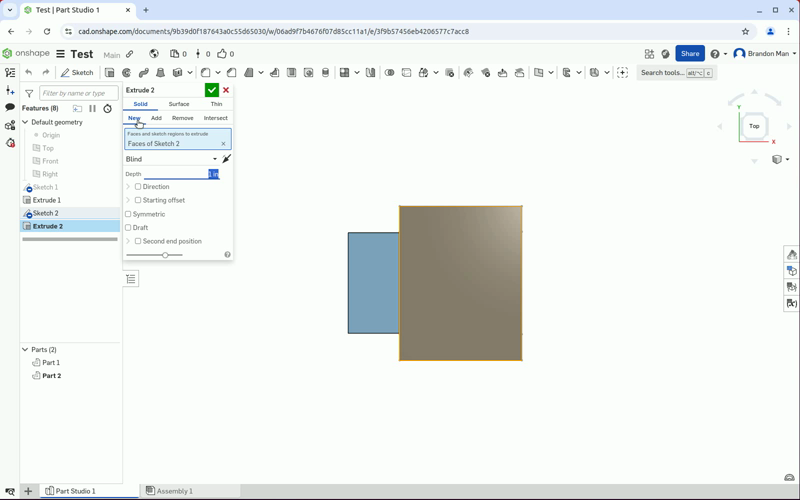
text(10.591)
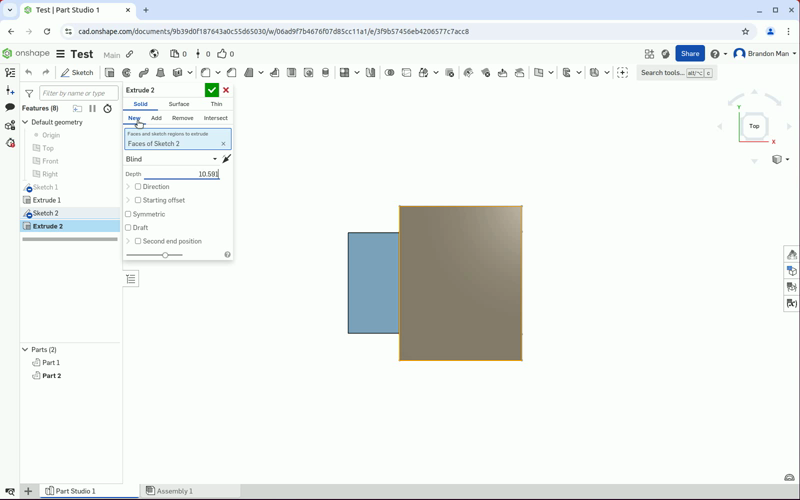
key(enter)
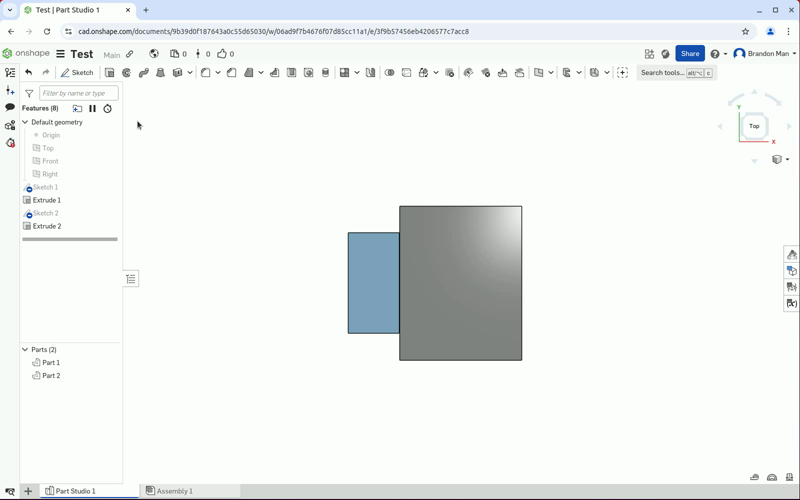
key(shift+h)
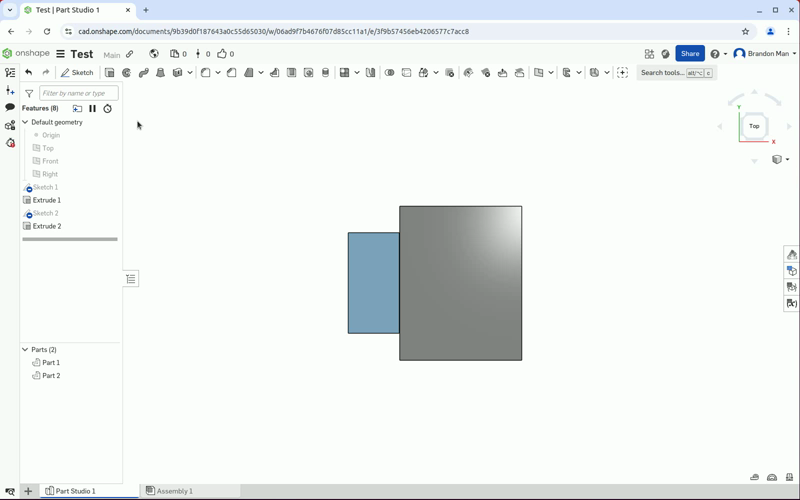
key(shift+h)
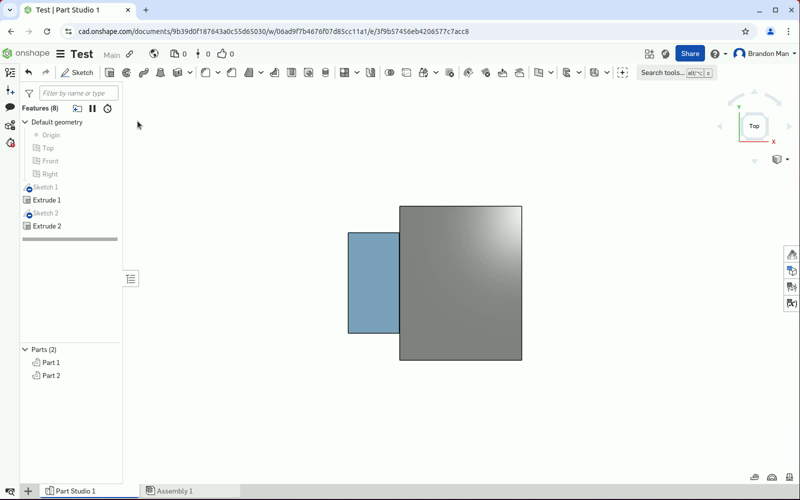
mouse_move(73, 189)
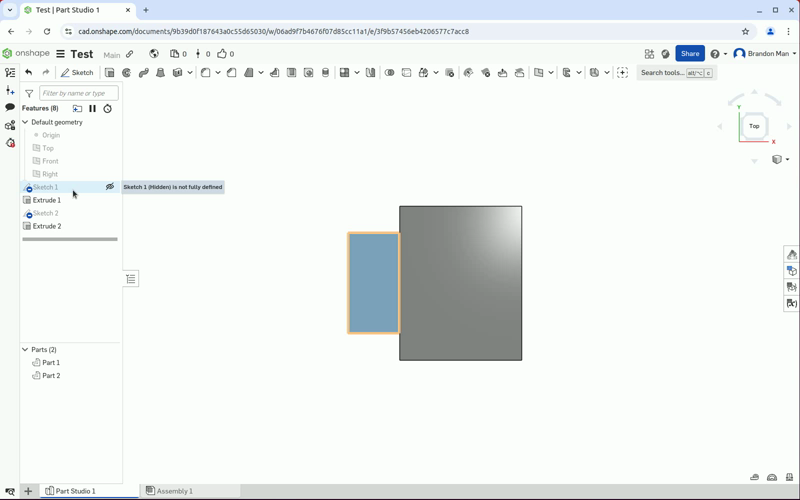
click(73, 189)
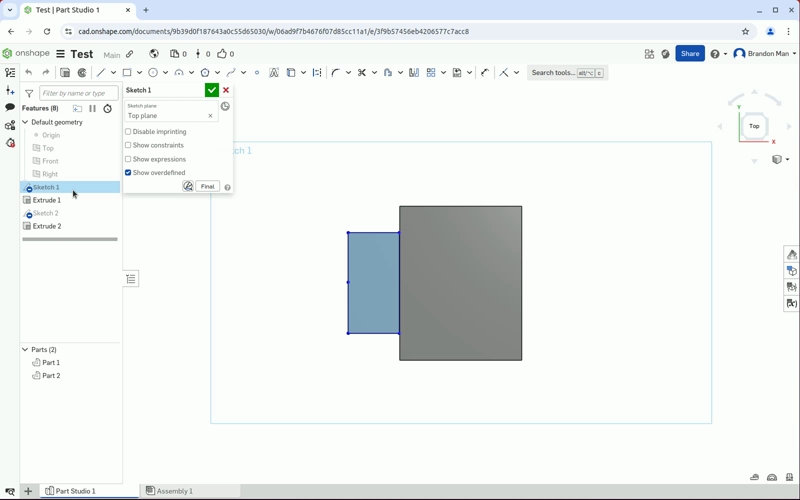
mouse_move(229, 92)
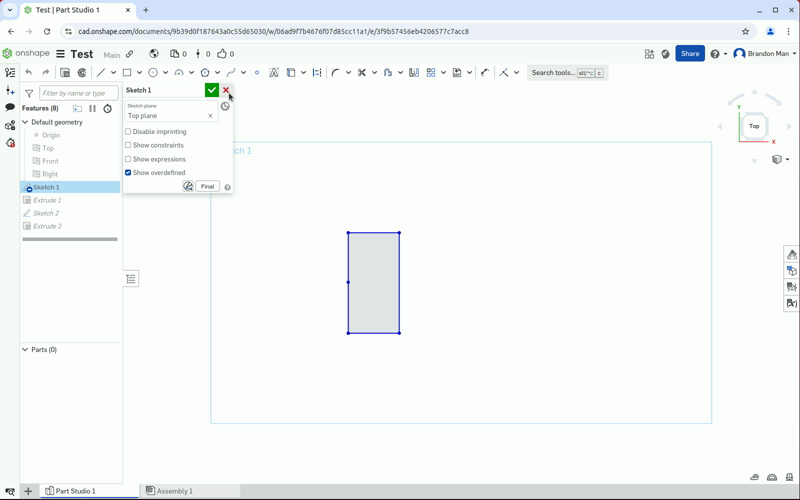
click(229, 92)
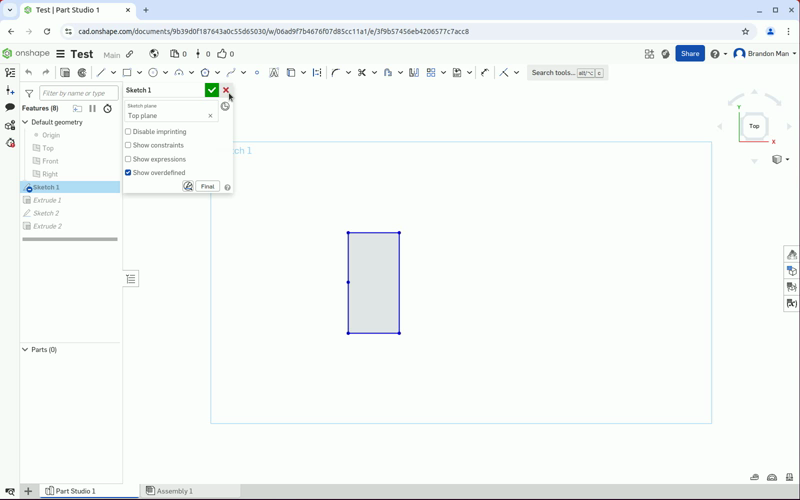
key(shift+s)
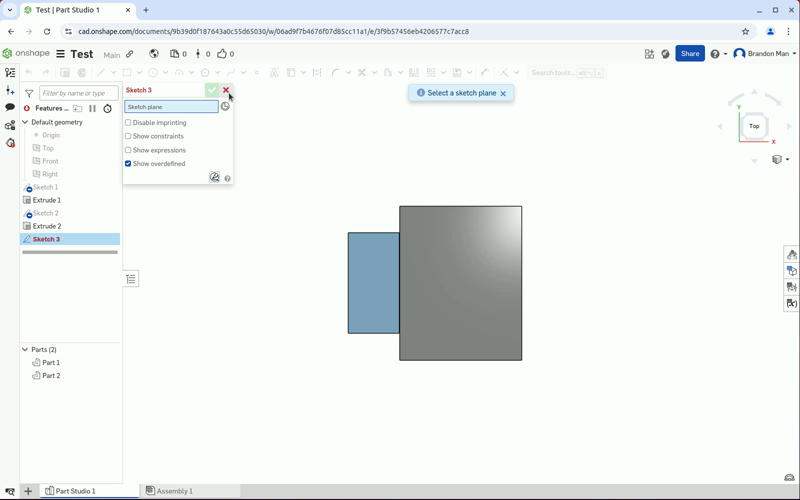
mouse_move(73, 150)
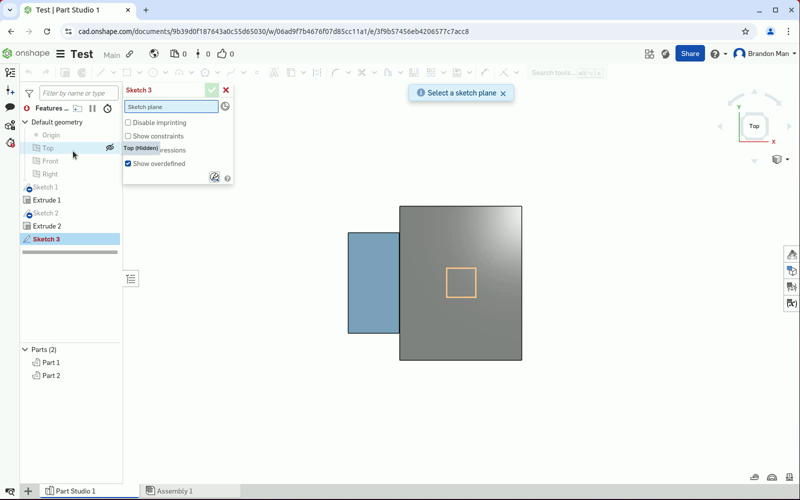
click(73, 150)
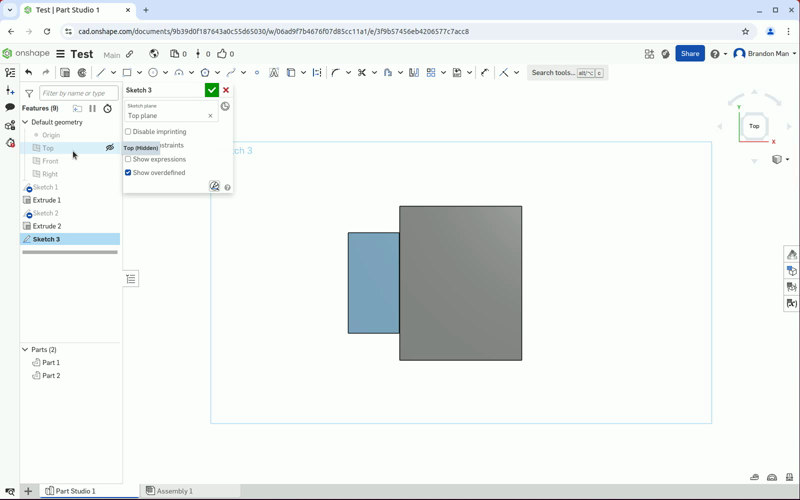
mouse_move(73, 352)
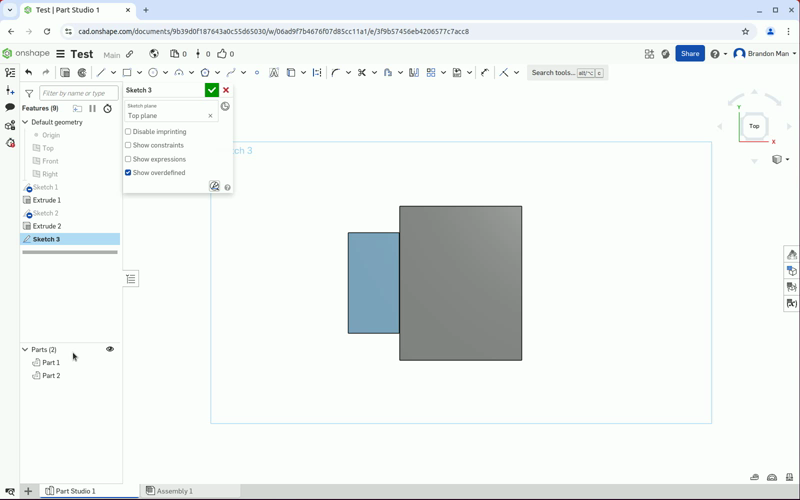
key(y)
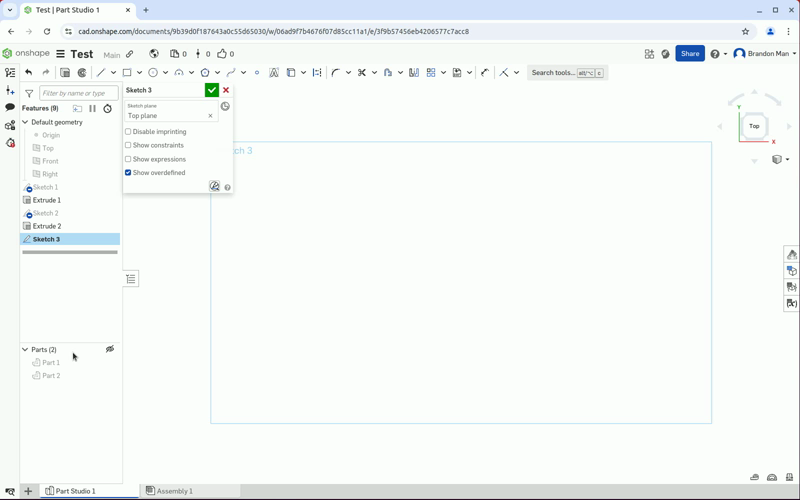
key(l)
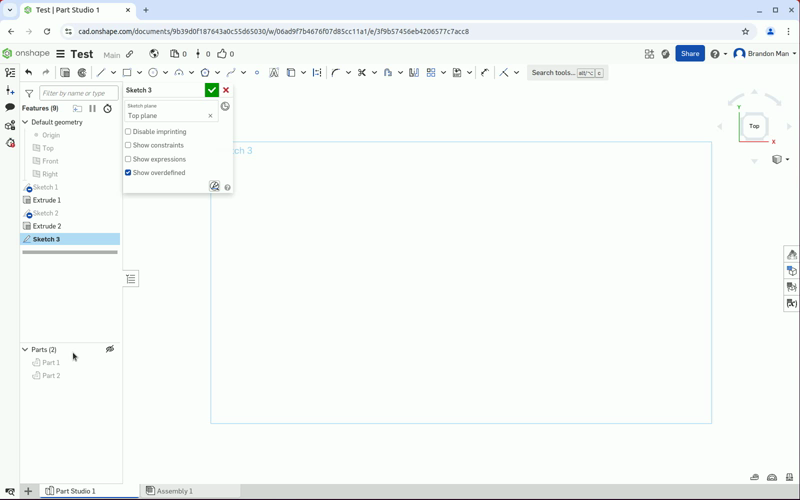
key_down(shift)
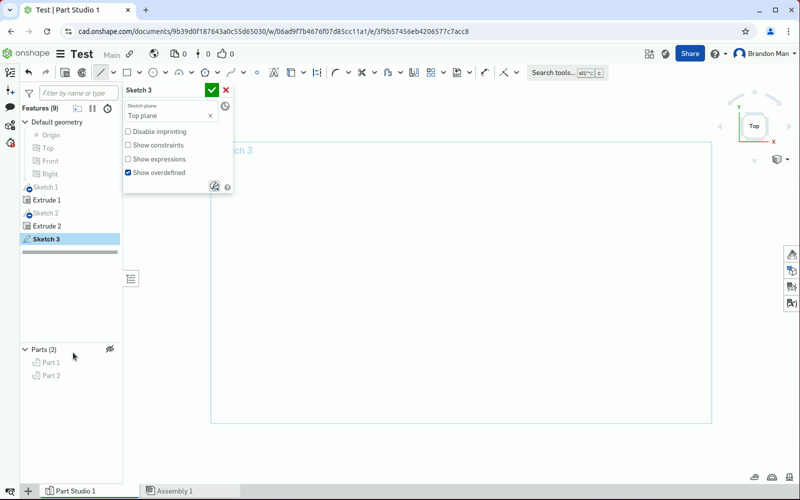
mouse_move(521, 333)
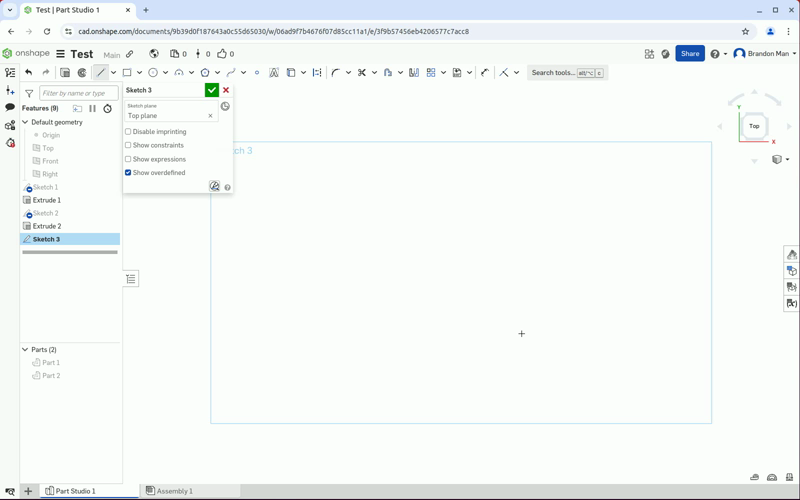
click(521, 333)
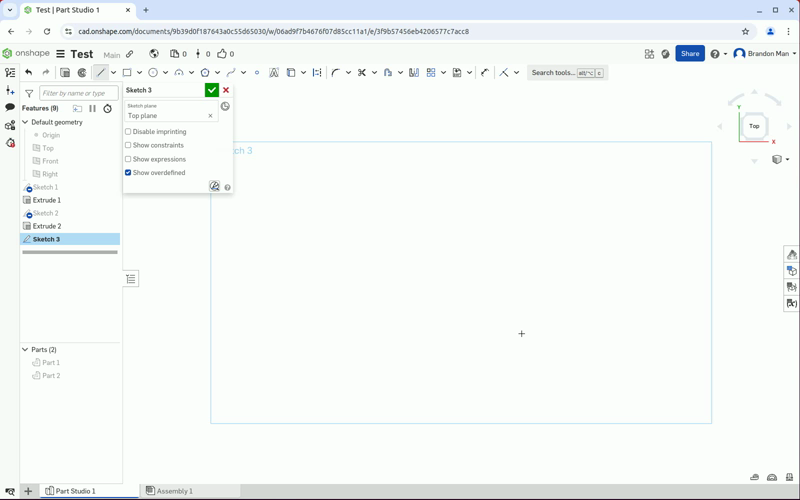
key_up(shift)
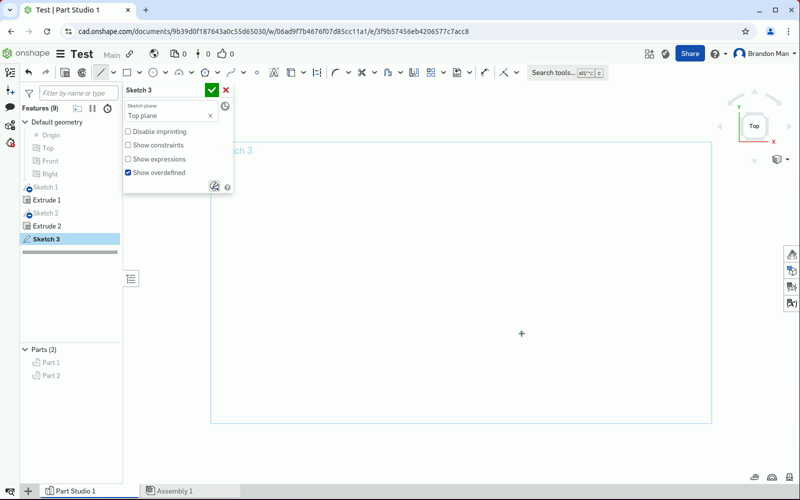
key_down(shift)
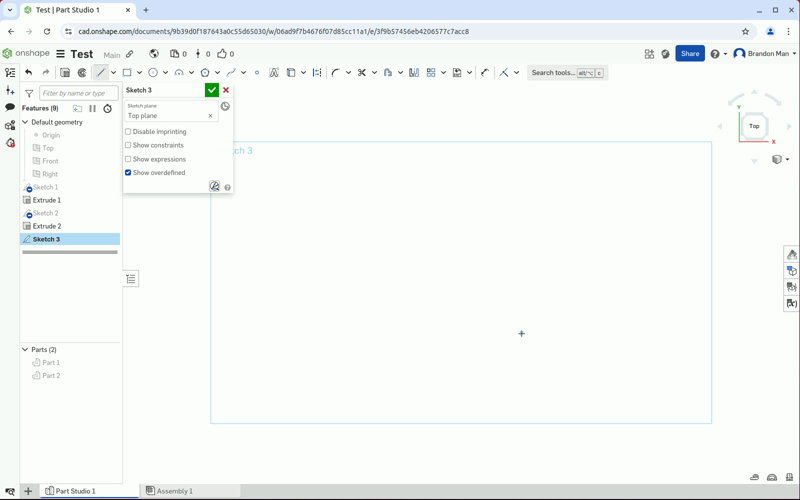
mouse_move(551, 333)
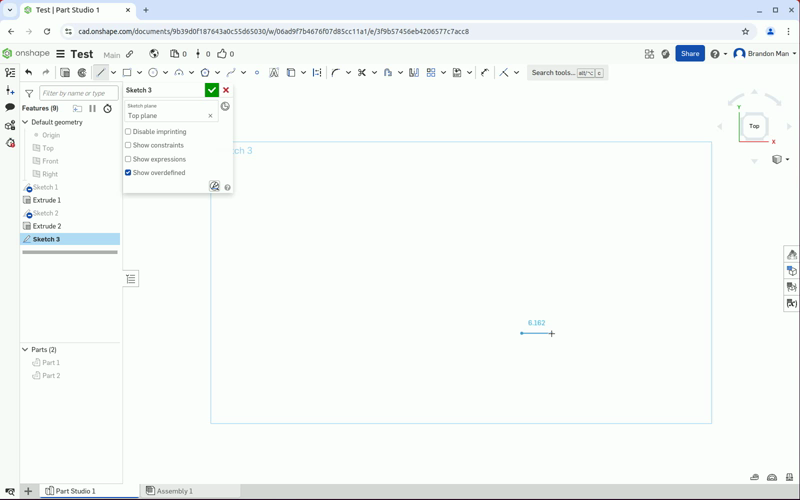
mouse_move(572, 333)
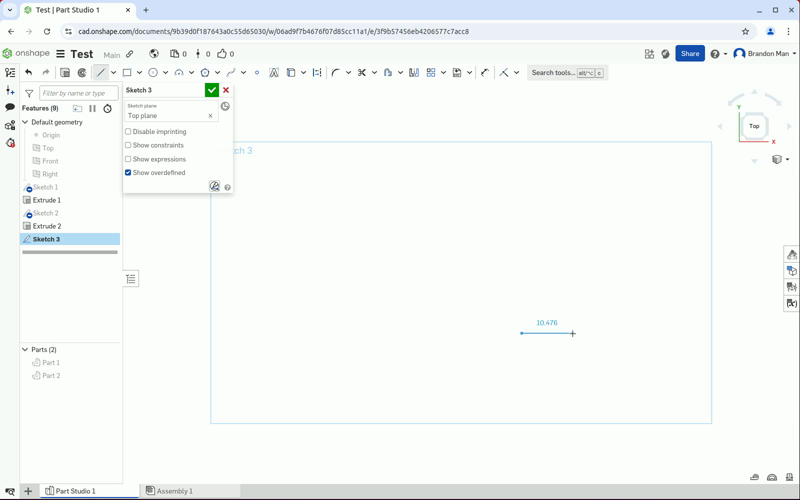
click(572, 333)
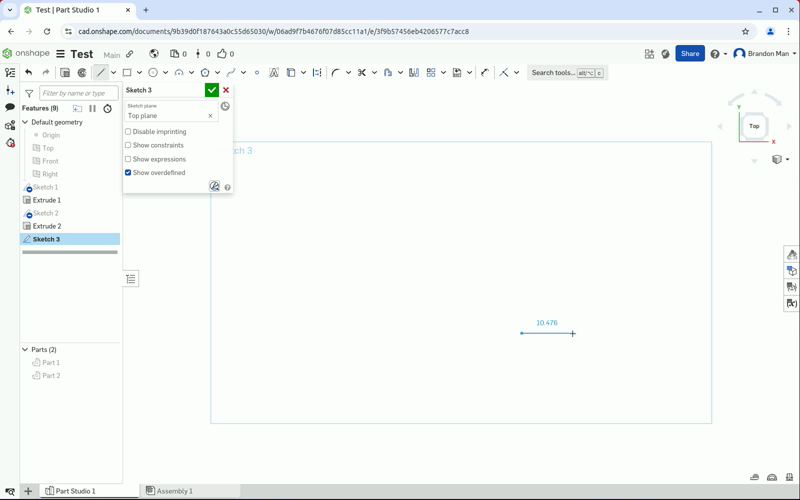
key_up(shift)
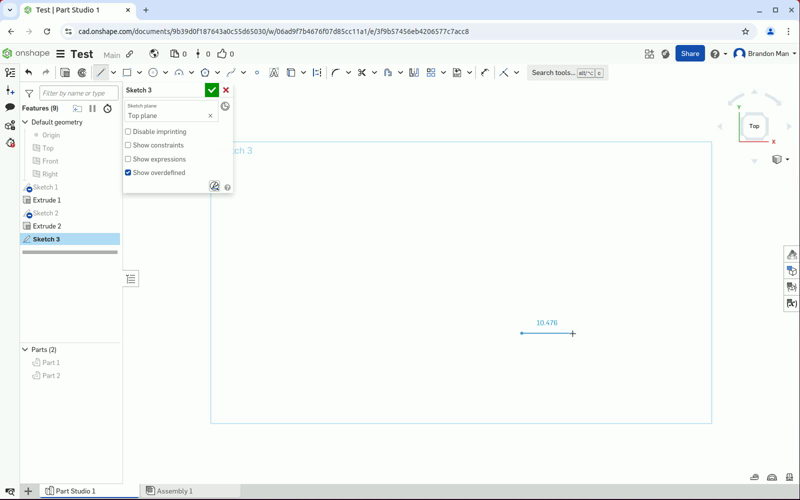
key_down(shift)
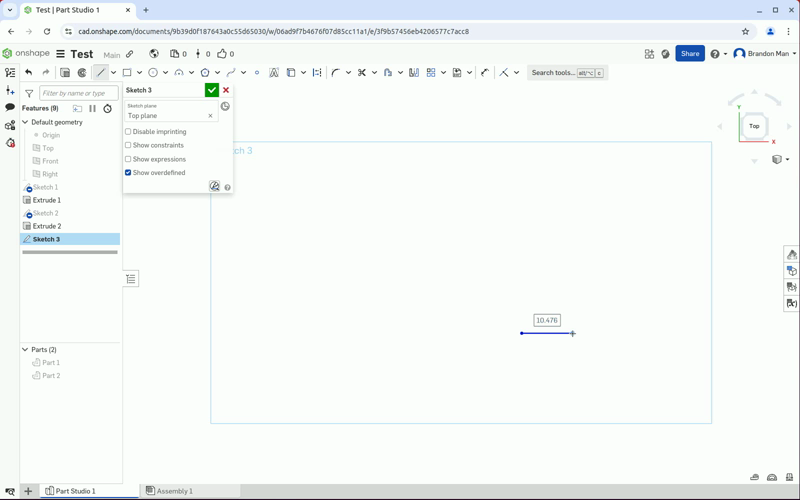
mouse_move(572, 232)
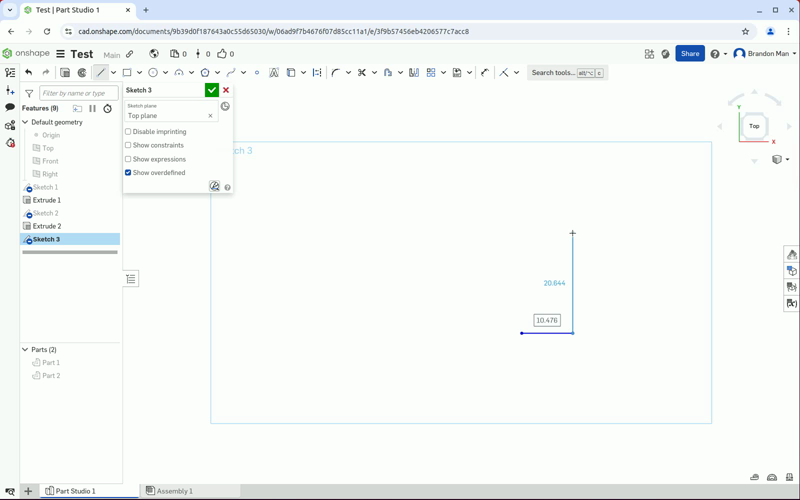
click(572, 232)
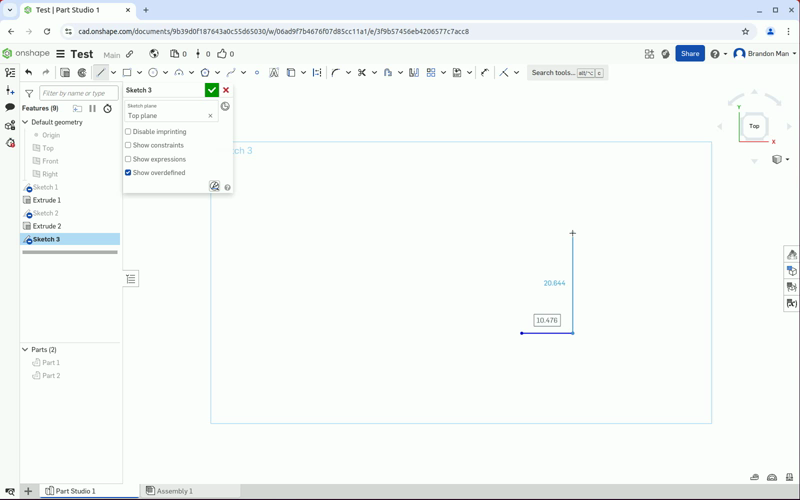
key_up(shift)
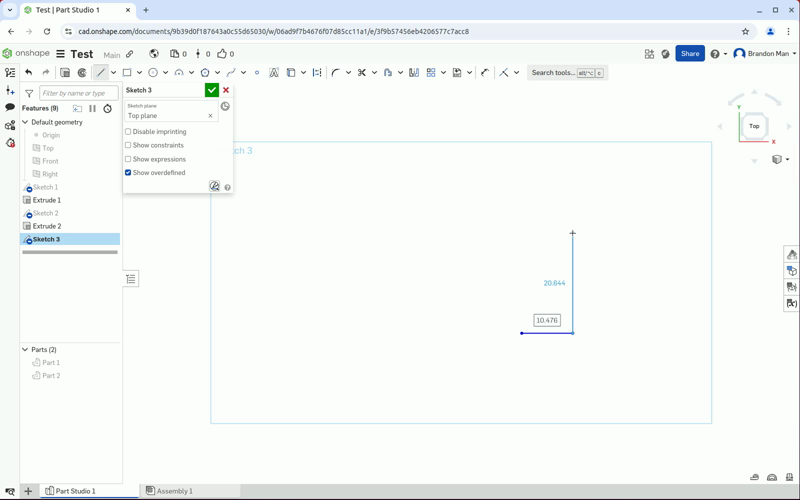
key_down(shift)
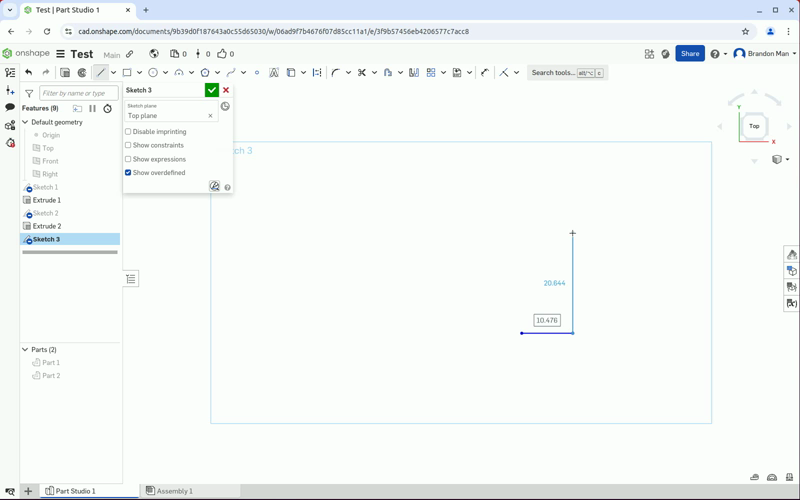
mouse_move(589, 232)
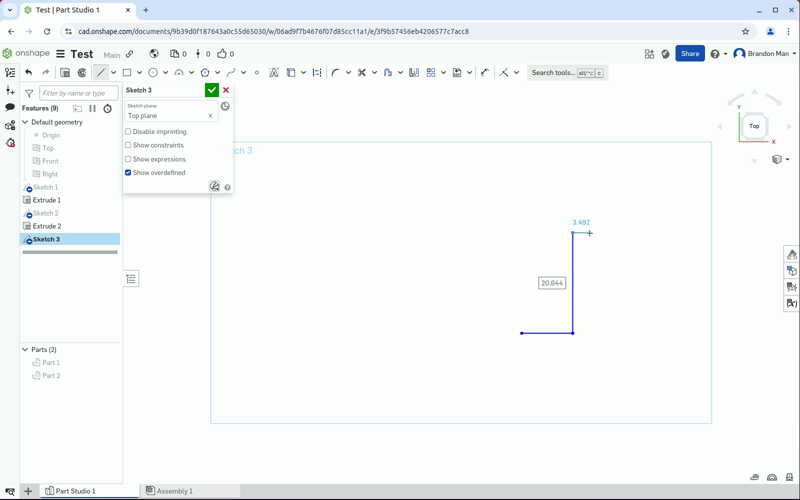
mouse_move(521, 232)
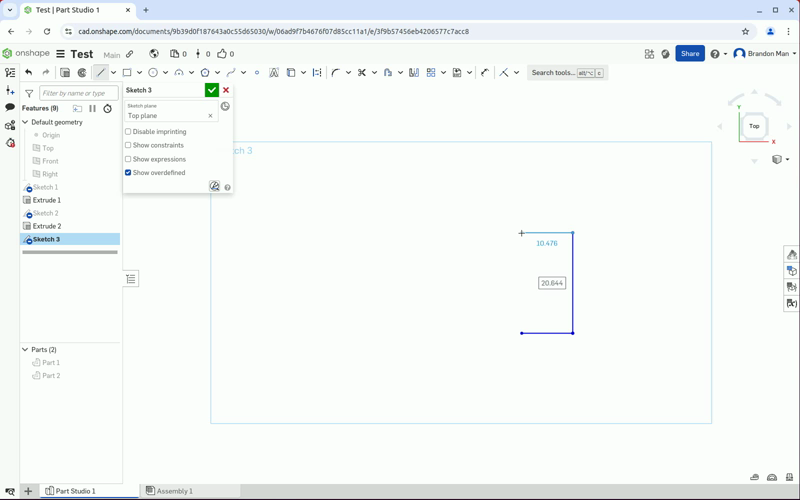
click(521, 232)
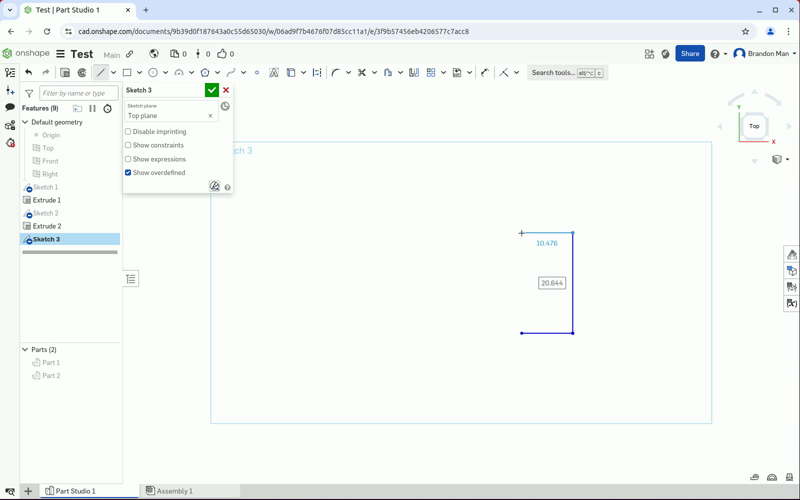
key_up(shift)
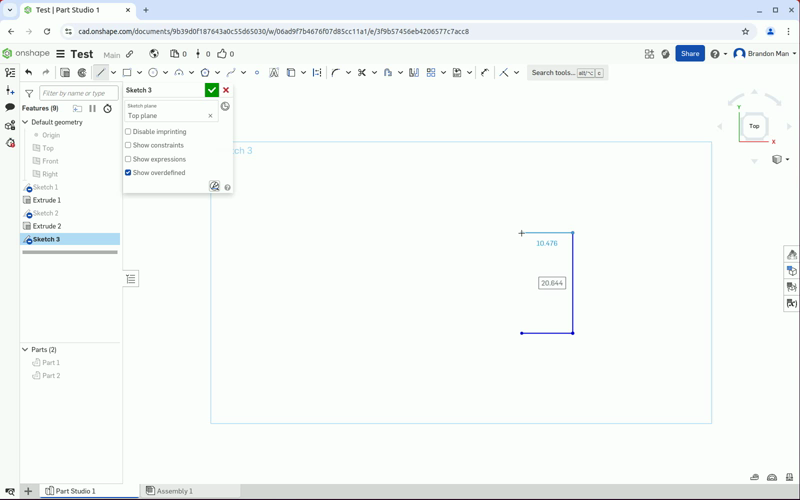
key_down(shift)
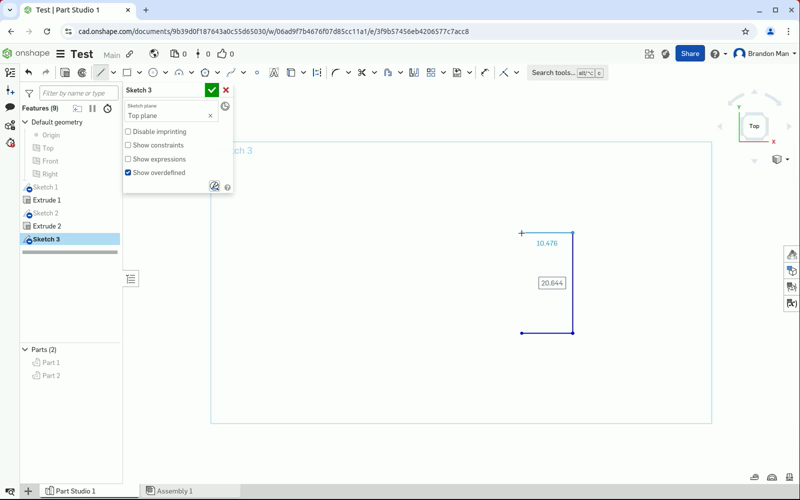
mouse_move(521, 333)
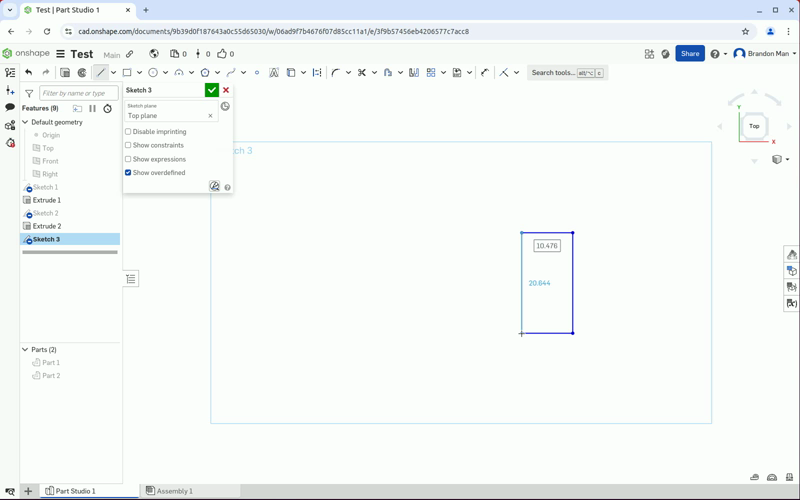
key_up(shift)
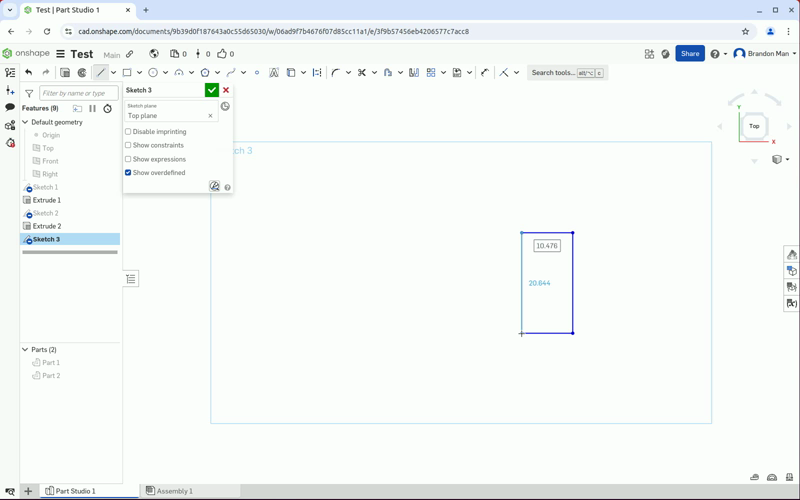
click(521, 333)
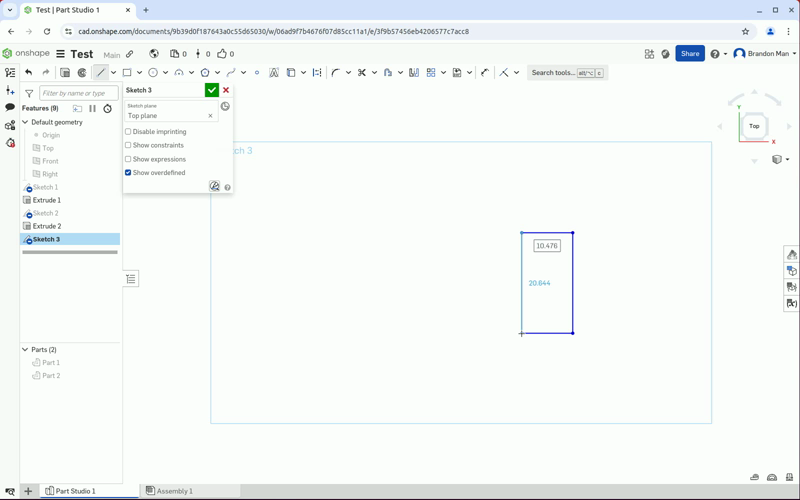
key(esc)
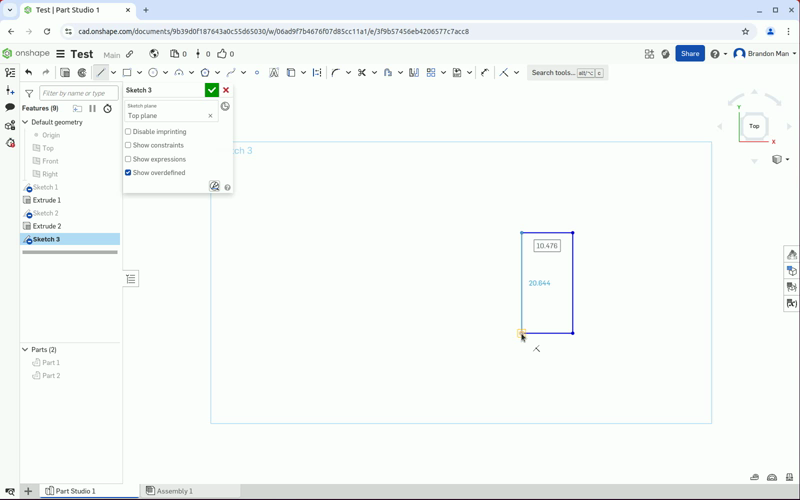
mouse_move(527, 295)
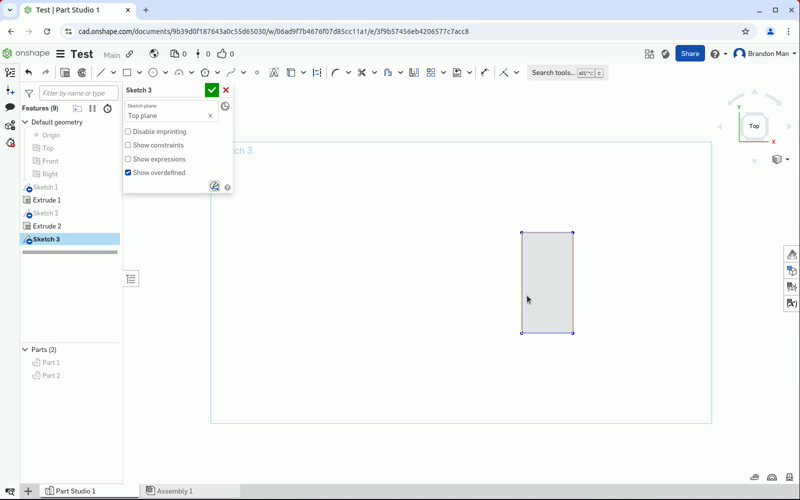
click(527, 295)
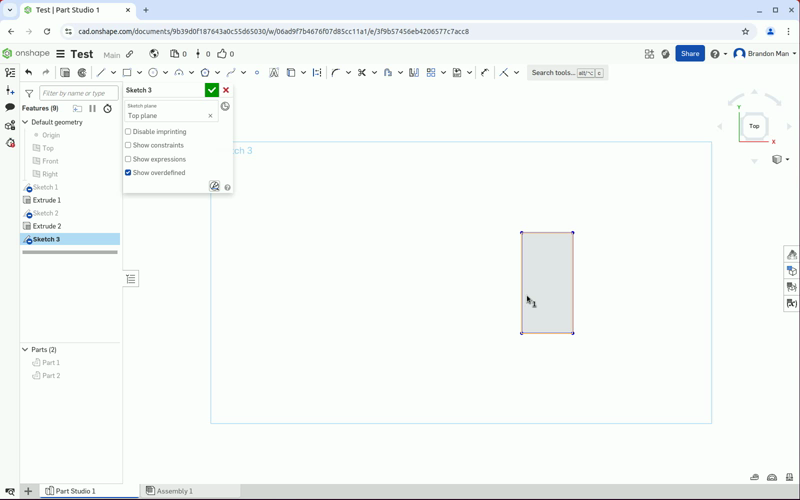
mouse_move(73, 352)
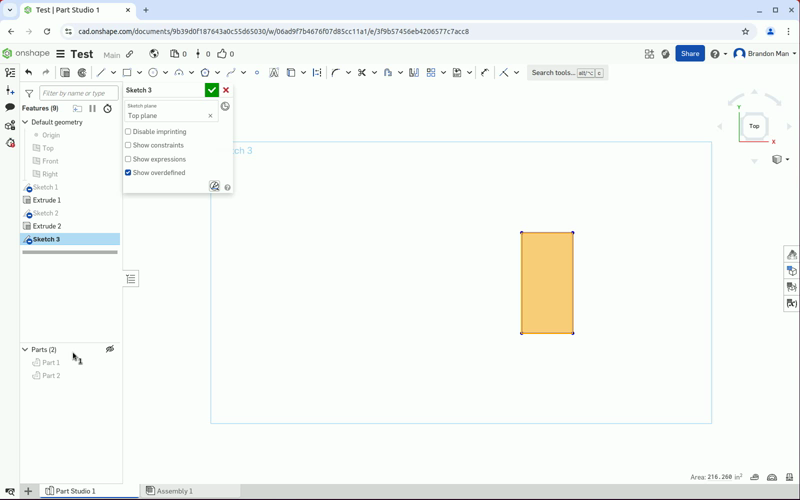
key(shift+y)
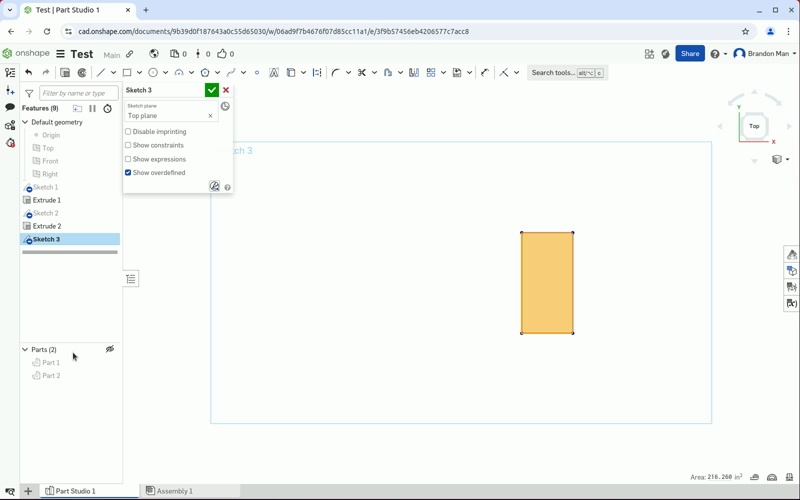
key(shift+e)
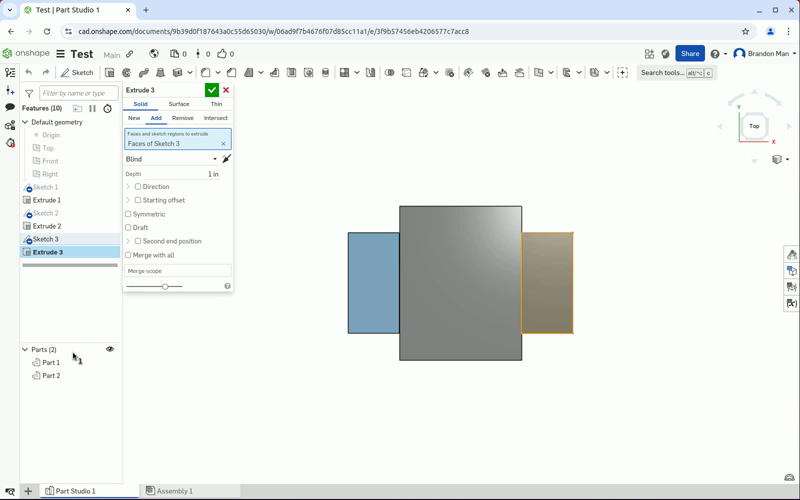
mouse_move(143, 106)
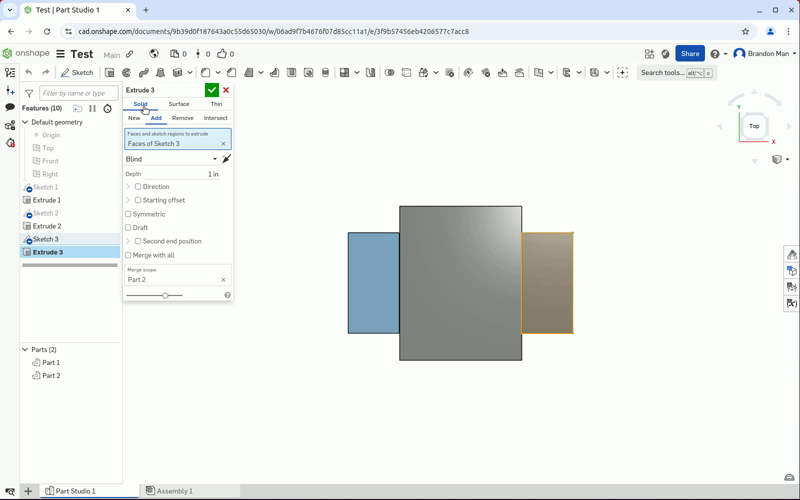
click(143, 106)
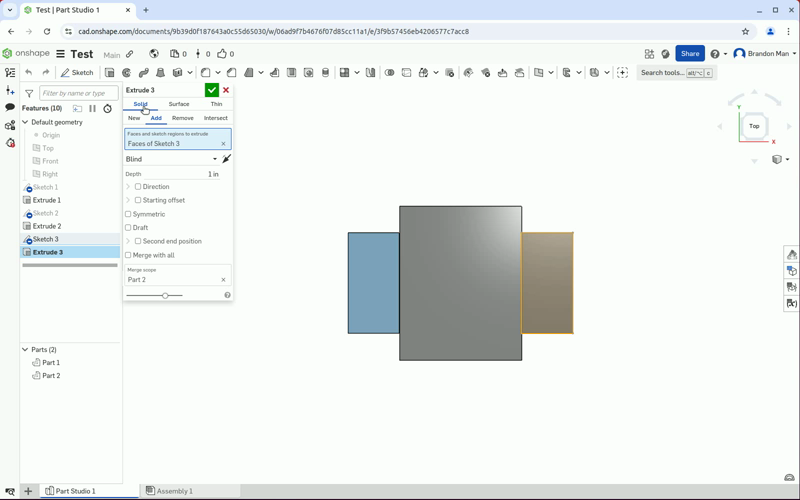
mouse_move(137, 120)
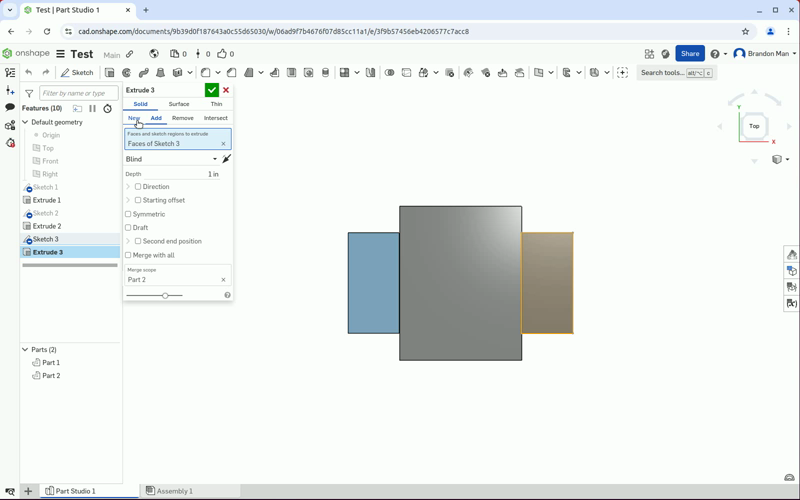
click(137, 120)
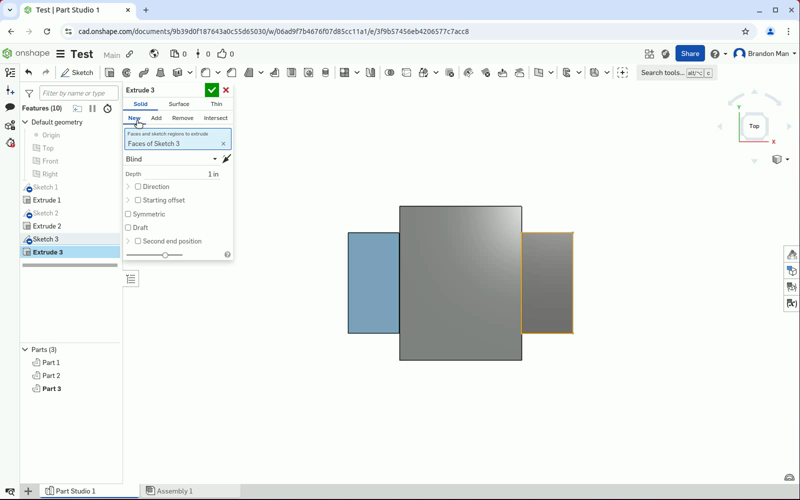
key(tab, 4)
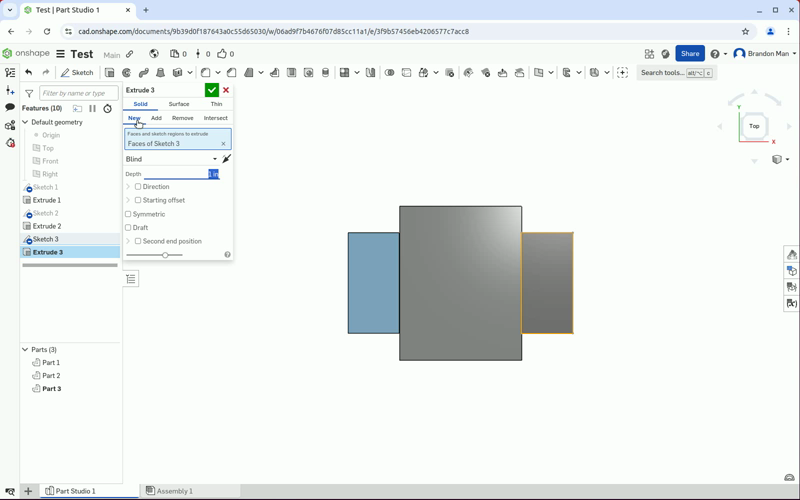
text(10.591)
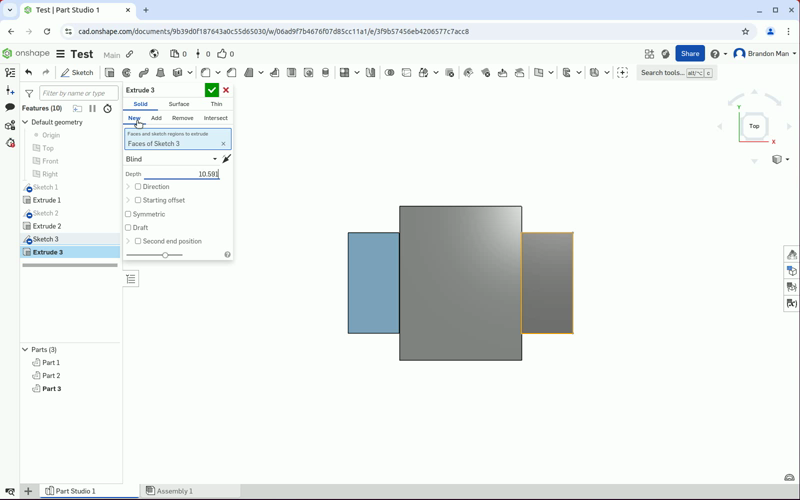
key(enter)
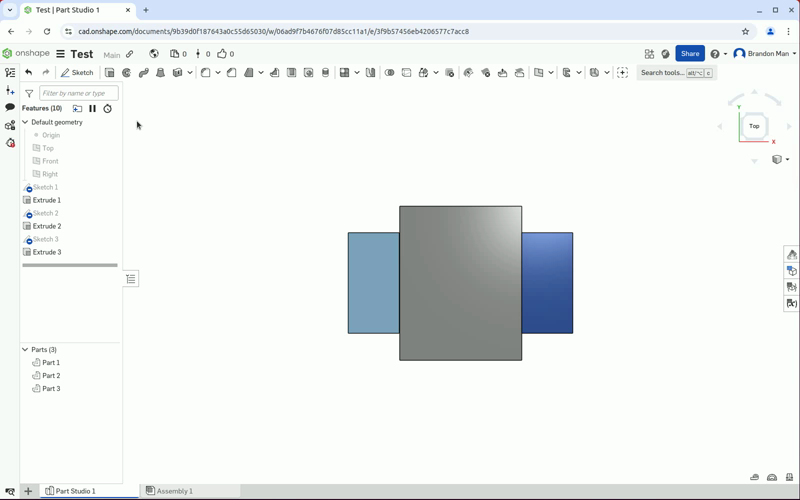
key(shift+h)
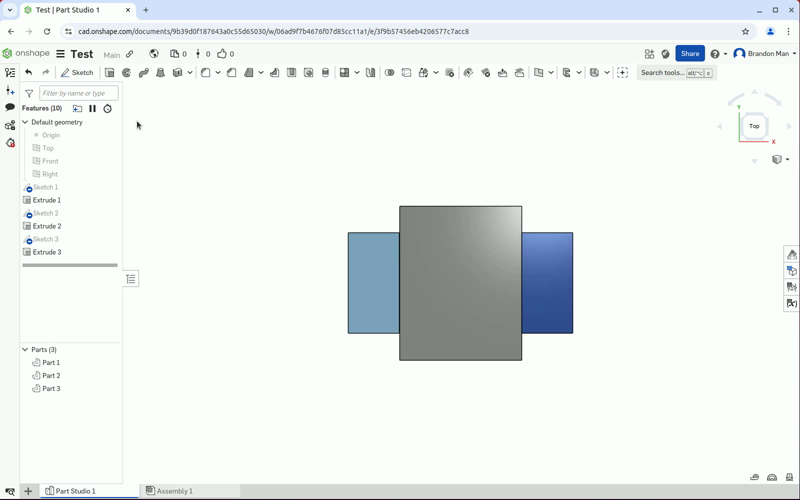
key(shift+h)
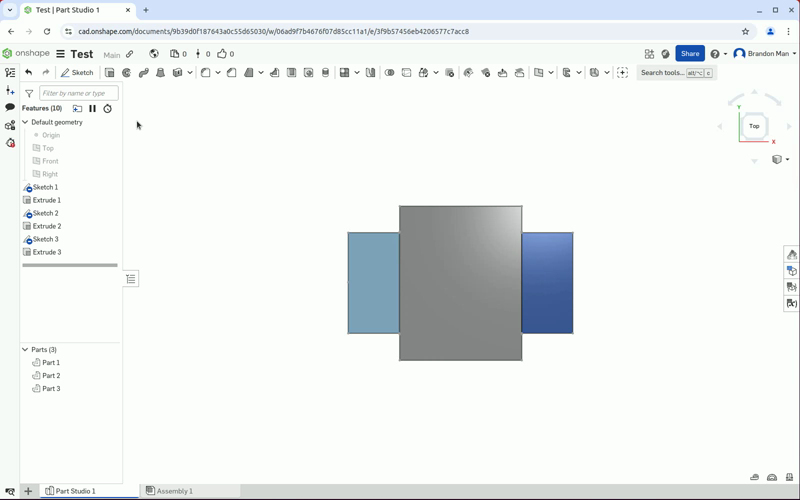
key(shift+7)
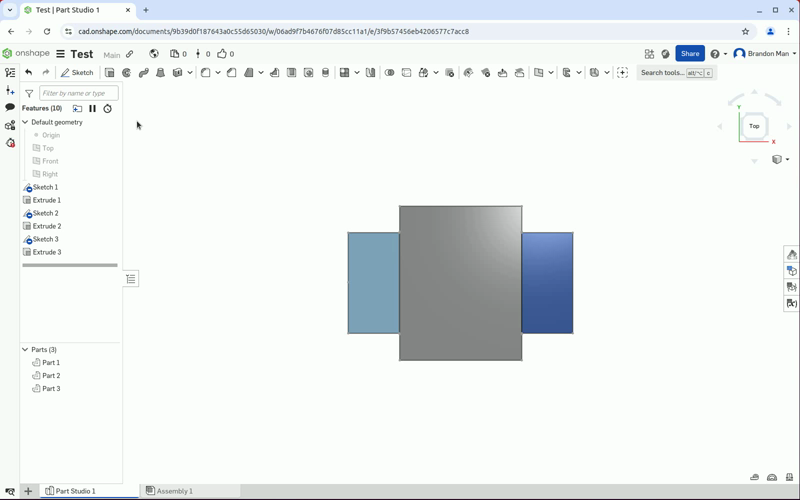
key(up, 3)
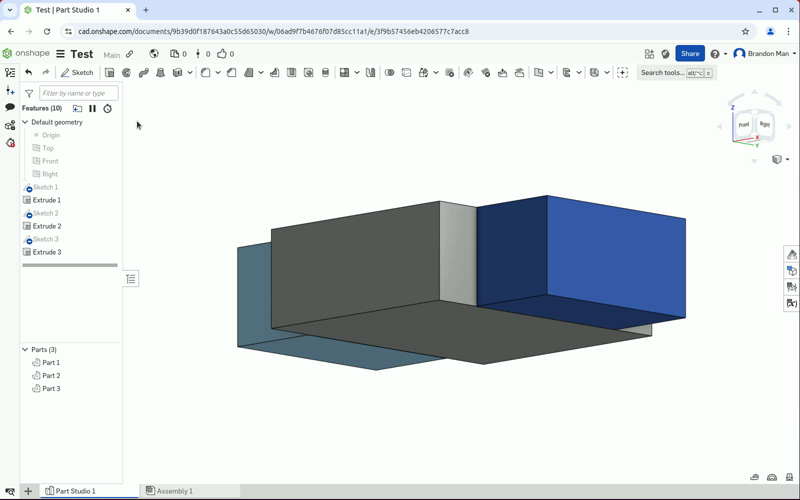
key(left, 3)
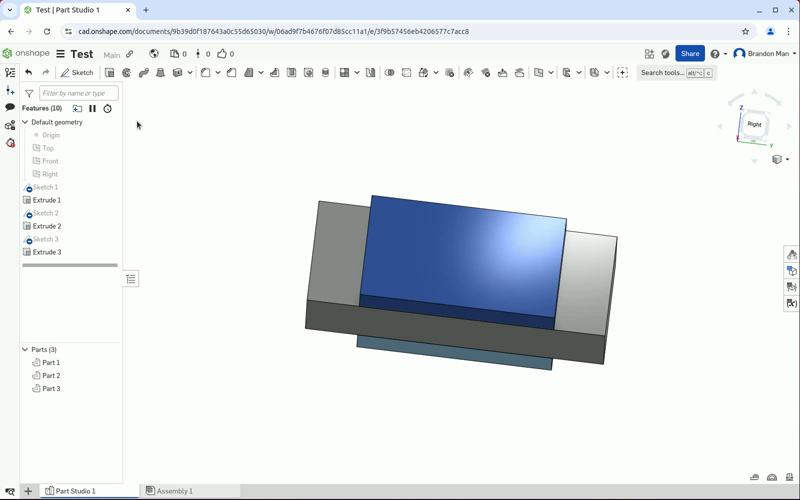
key(right, 3)
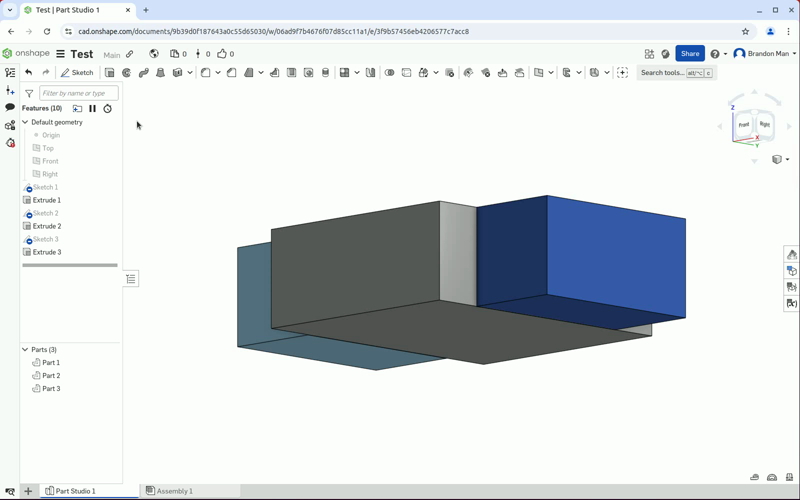
key(down, 3)
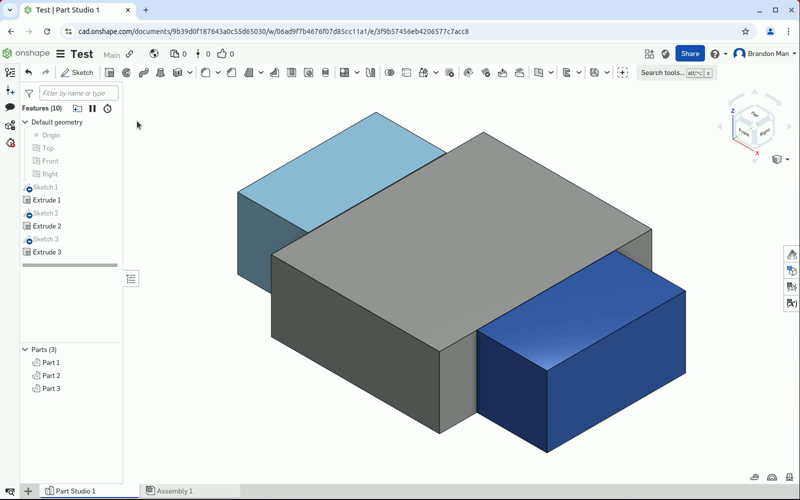
mouse_move(73, 189)
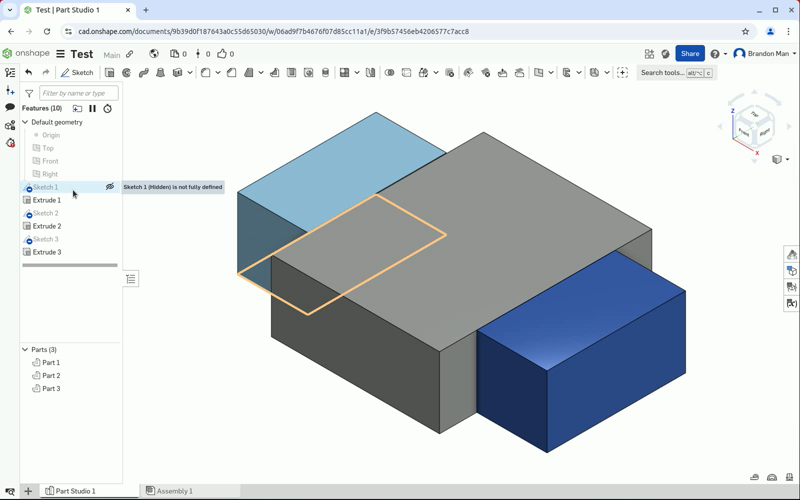
click(73, 189)